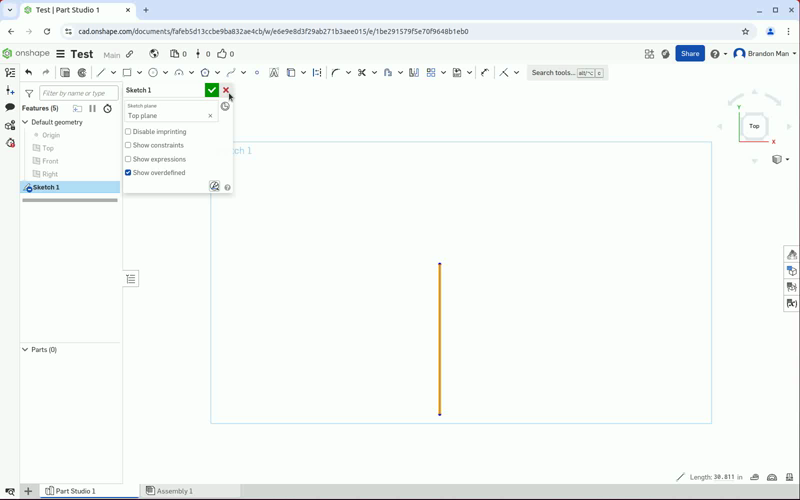
key(shift+h)
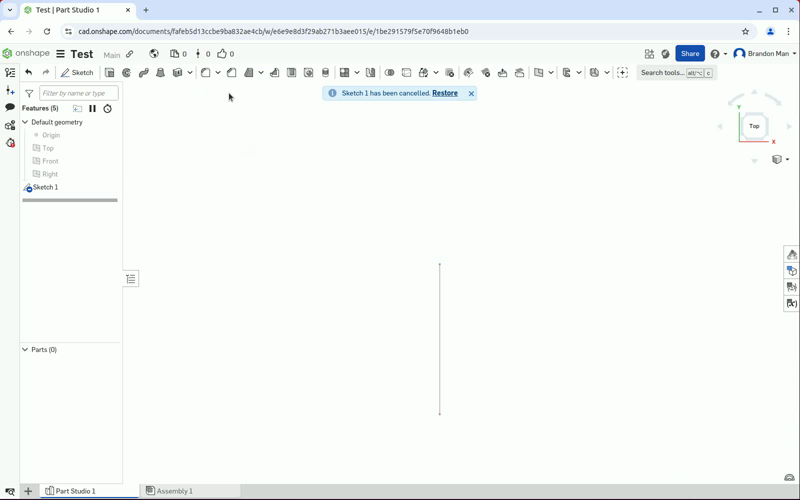
key(shift+s)
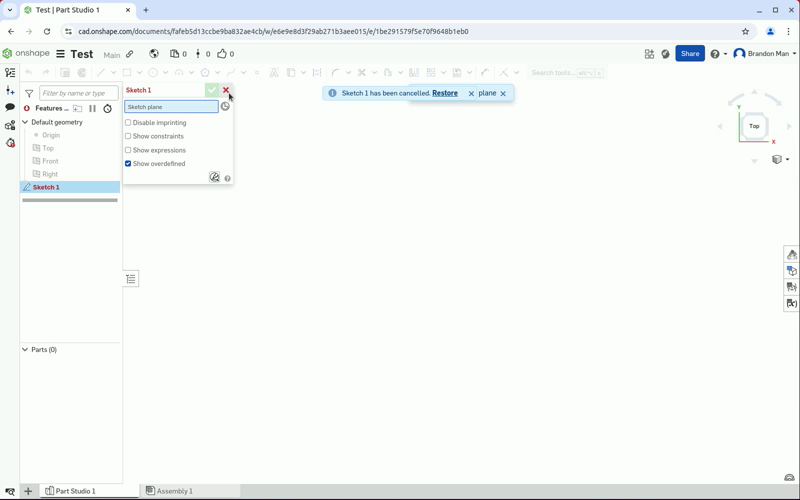
mouse_move(73, 150)
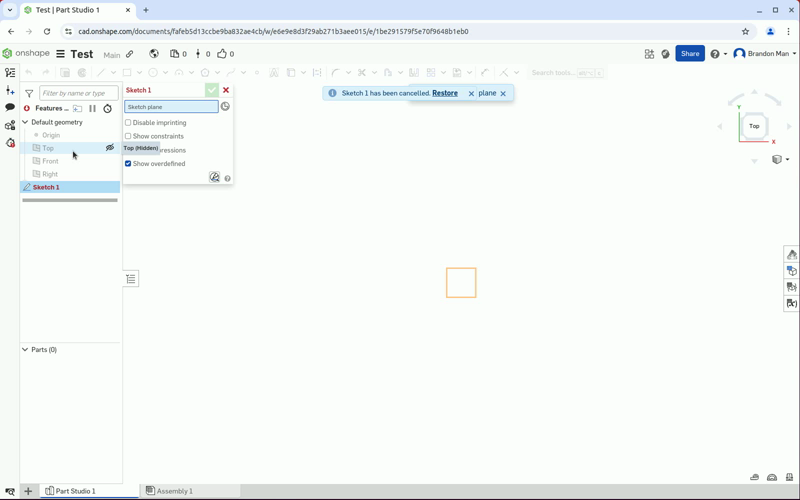
click(73, 150)
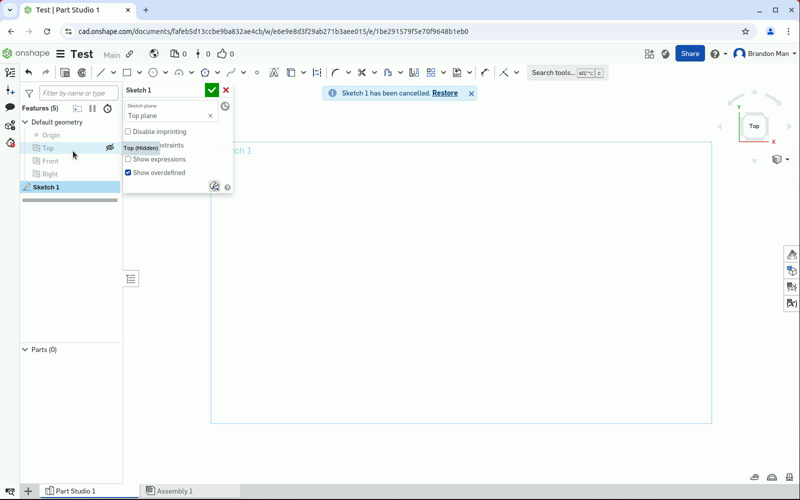
mouse_move(73, 352)
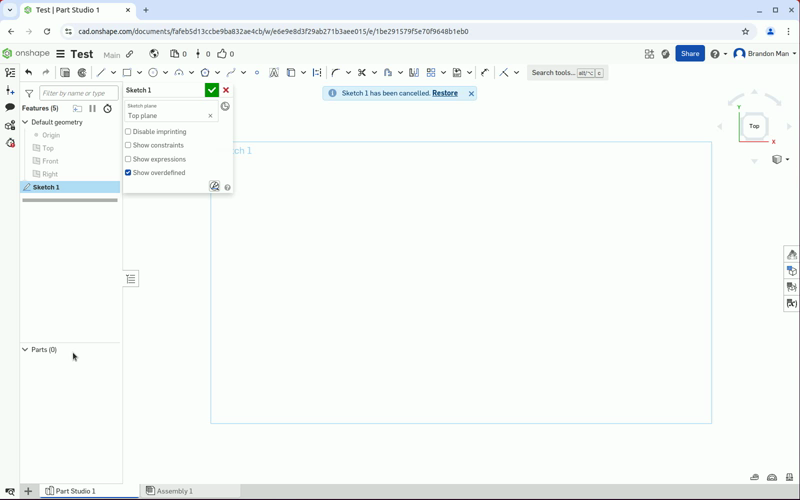
key(y)
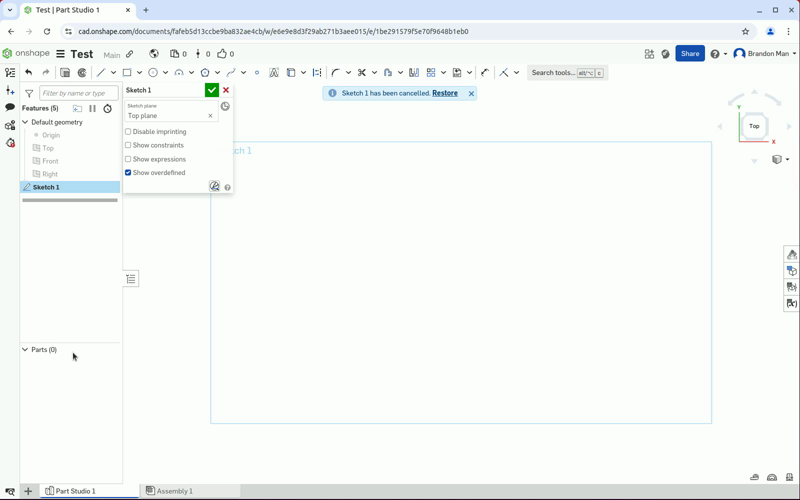
key(c)
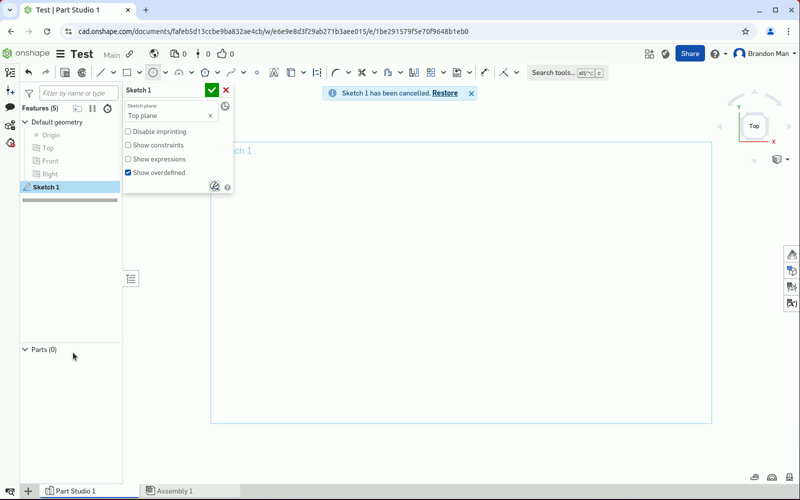
key_down(shift)
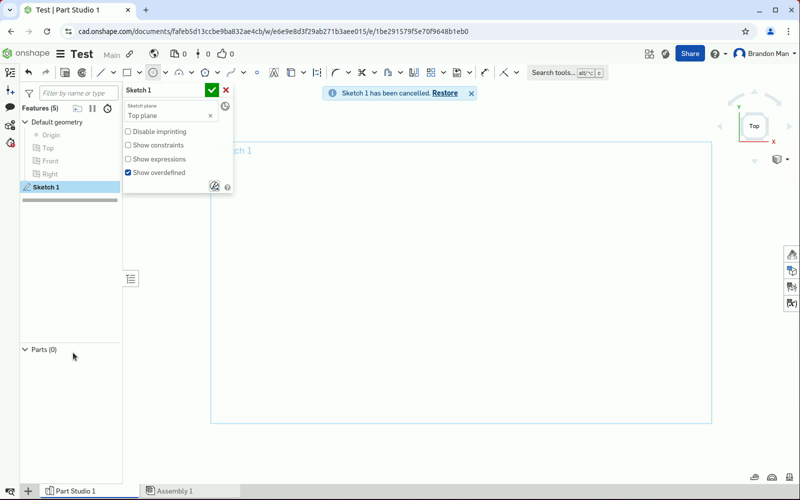
mouse_move(461, 282)
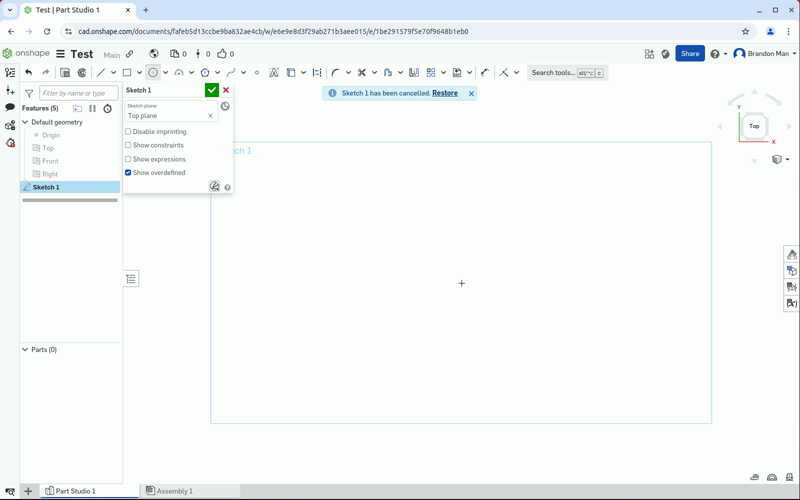
click(461, 282)
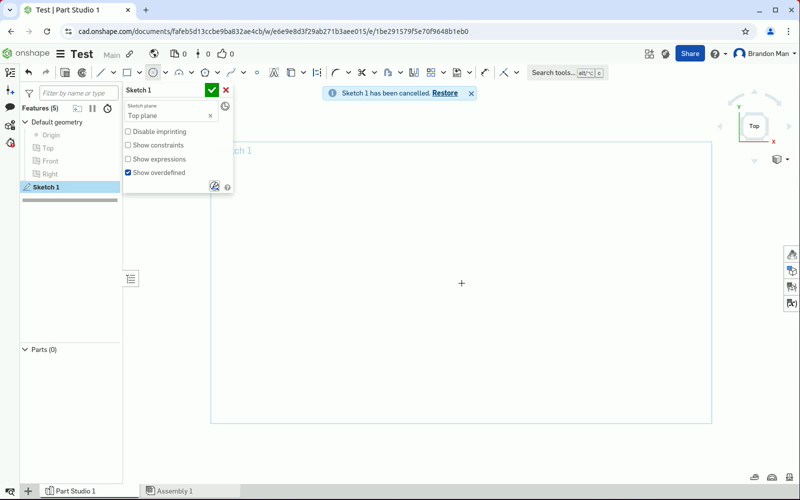
key_up(shift)
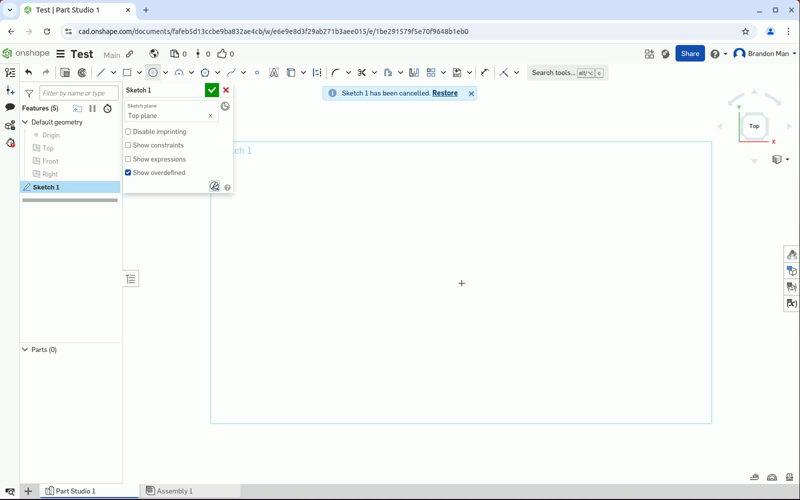
mouse_move(495, 282)
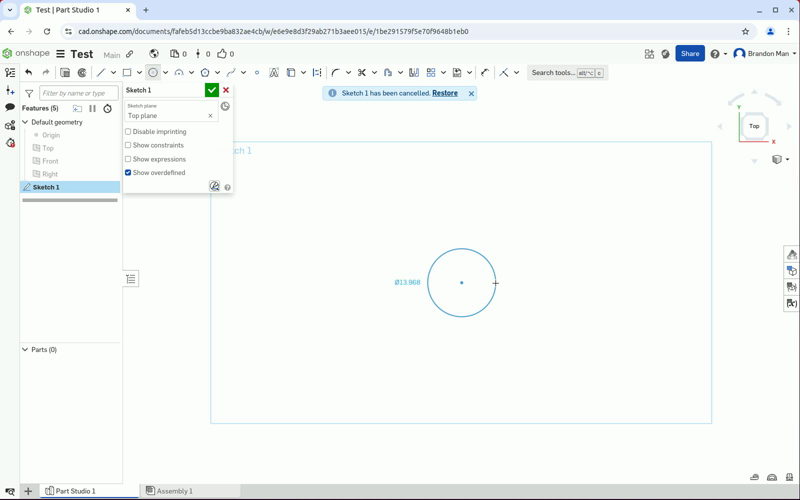
click(495, 282)
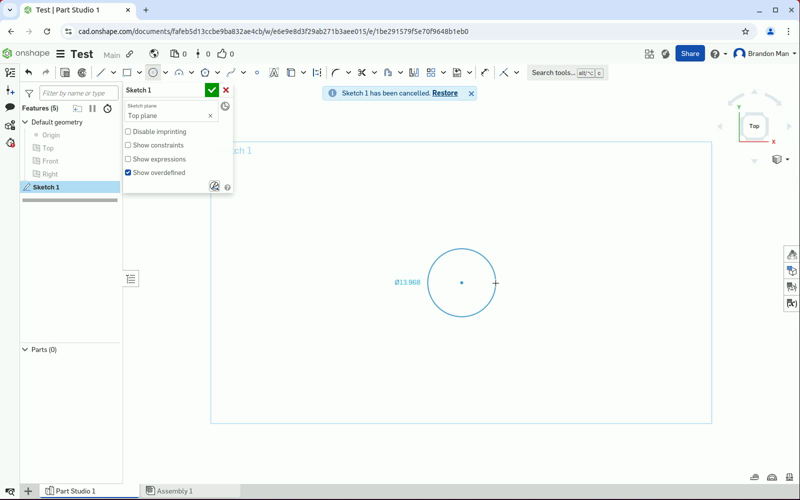
key(esc)
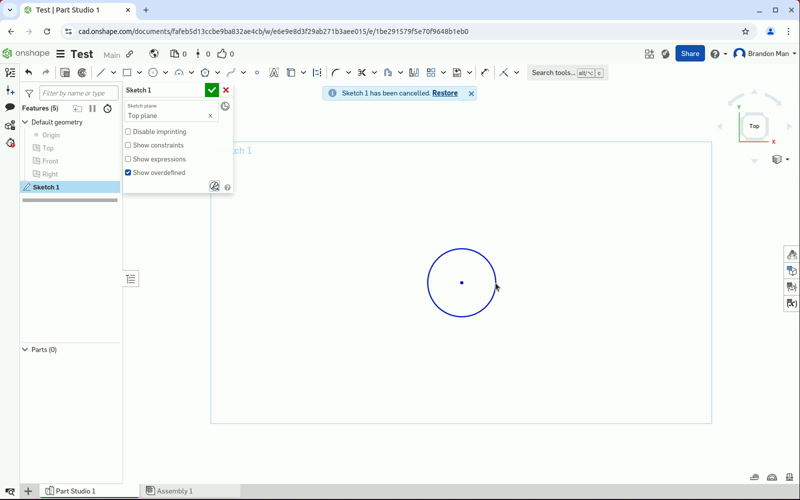
mouse_move(465, 262)
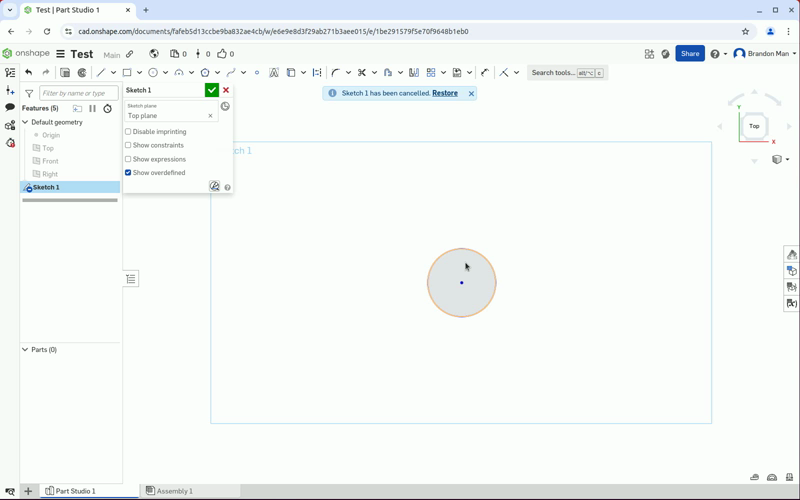
click(465, 262)
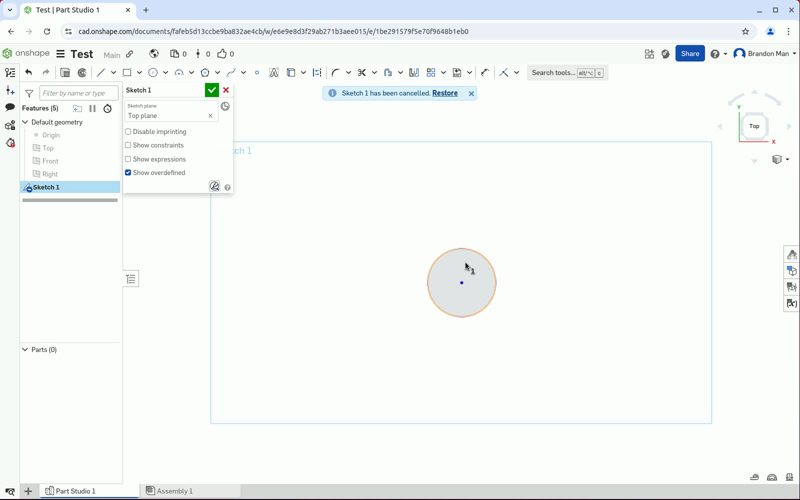
mouse_move(73, 352)
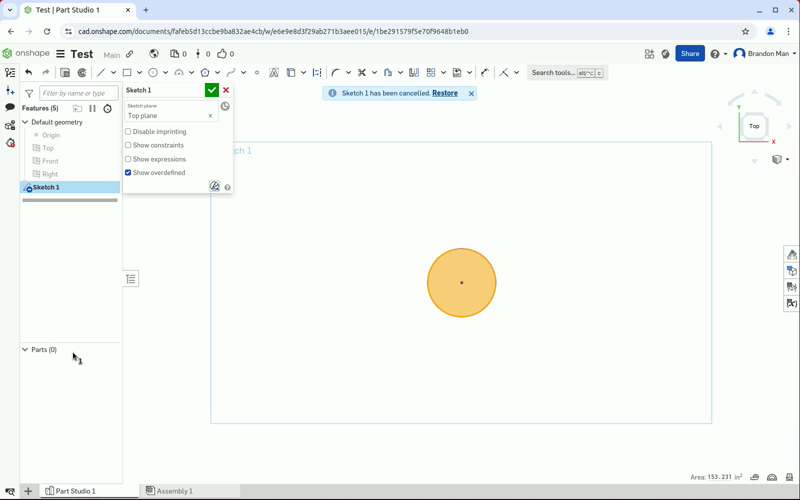
key(shift+y)
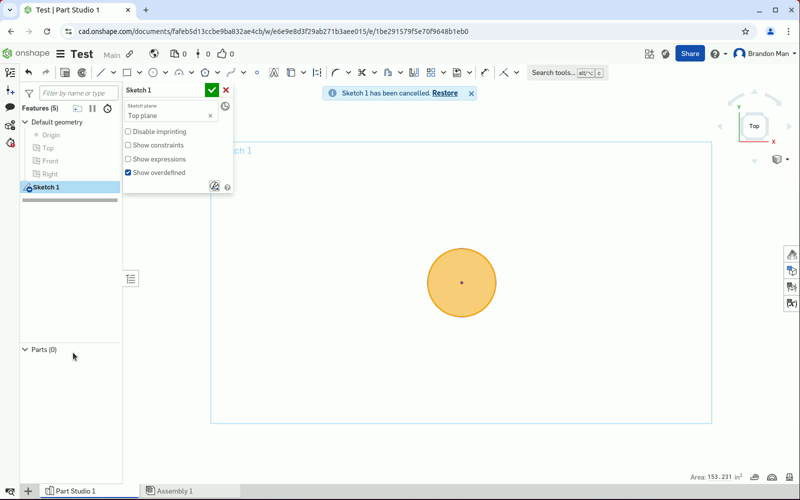
key(shift+e)
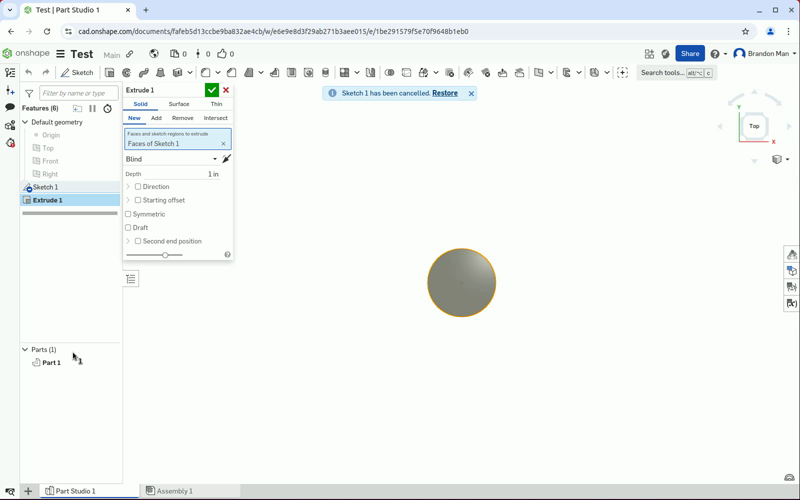
mouse_move(143, 106)
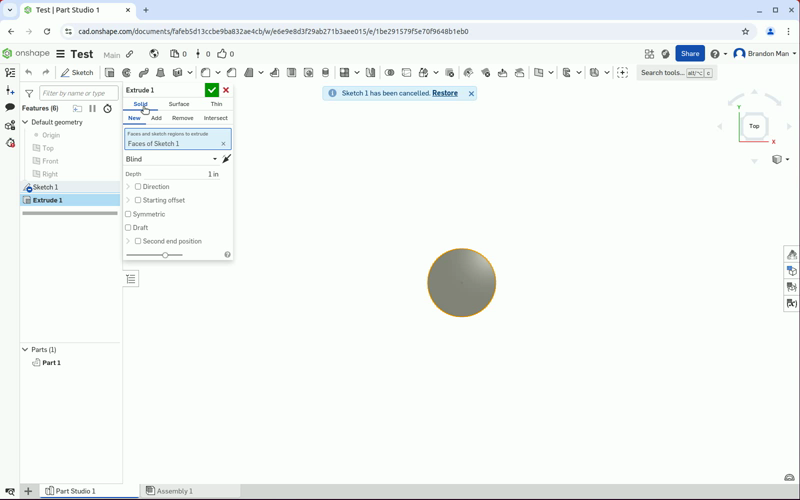
click(143, 106)
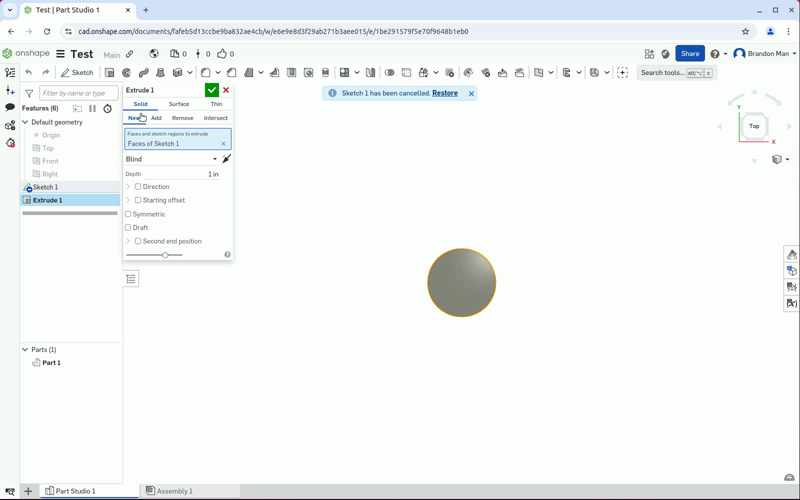
mouse_move(137, 120)
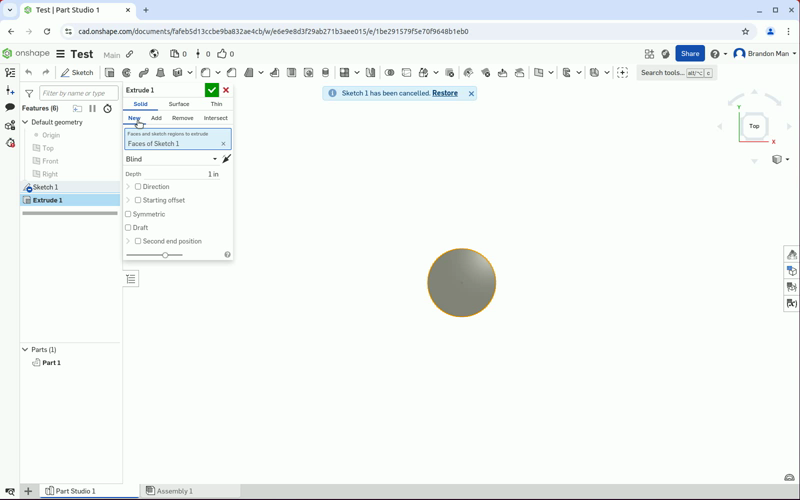
click(137, 120)
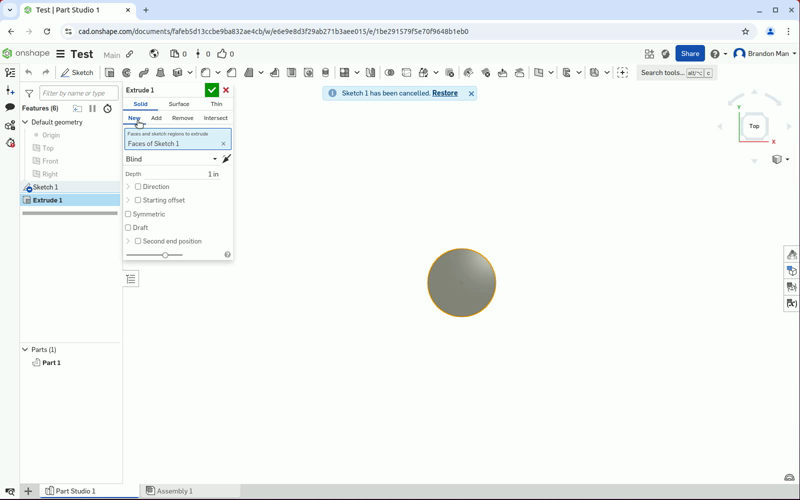
key(tab, 4)
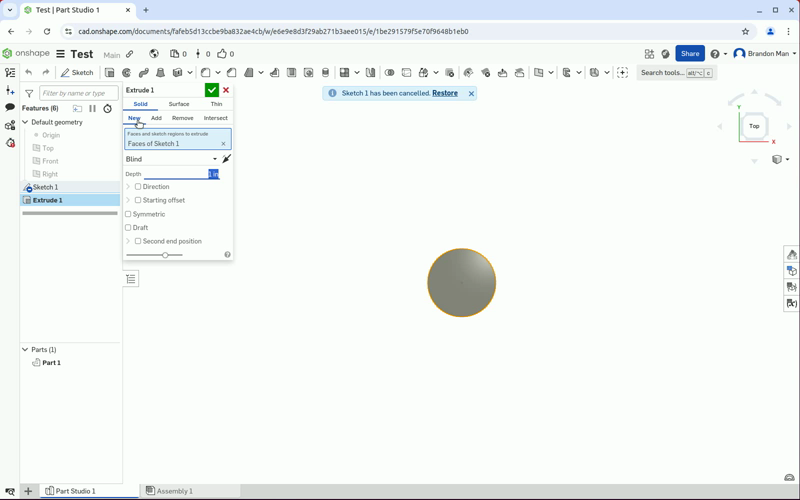
text(17.331)
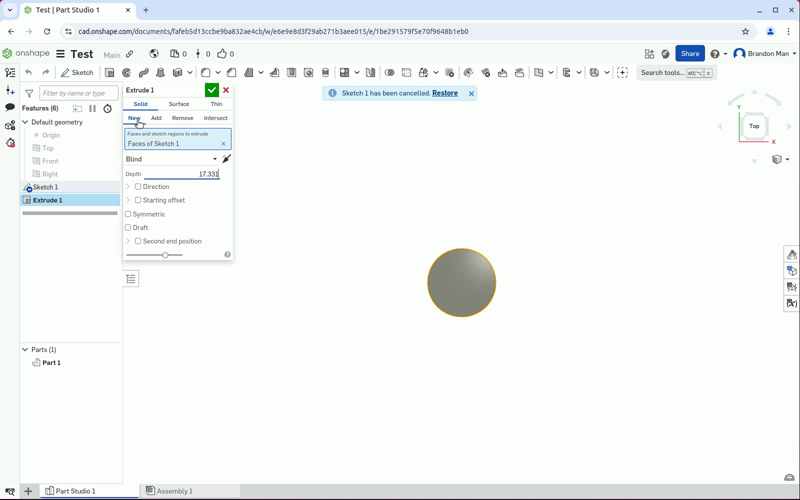
key(enter)
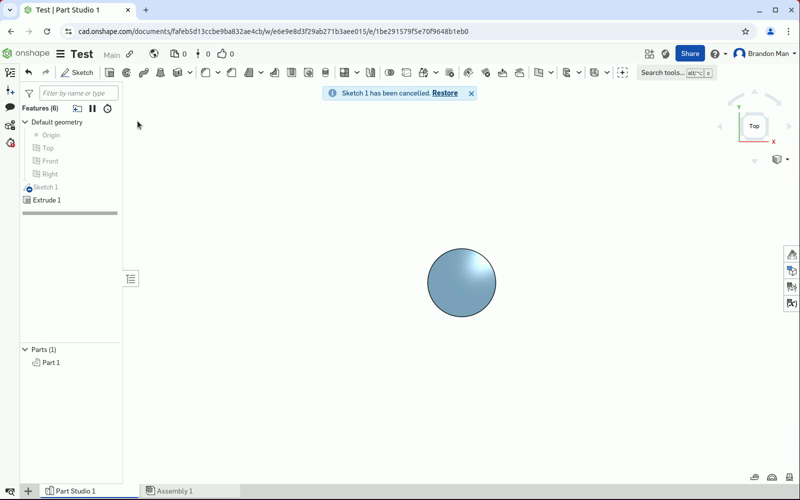
key(shift+h)
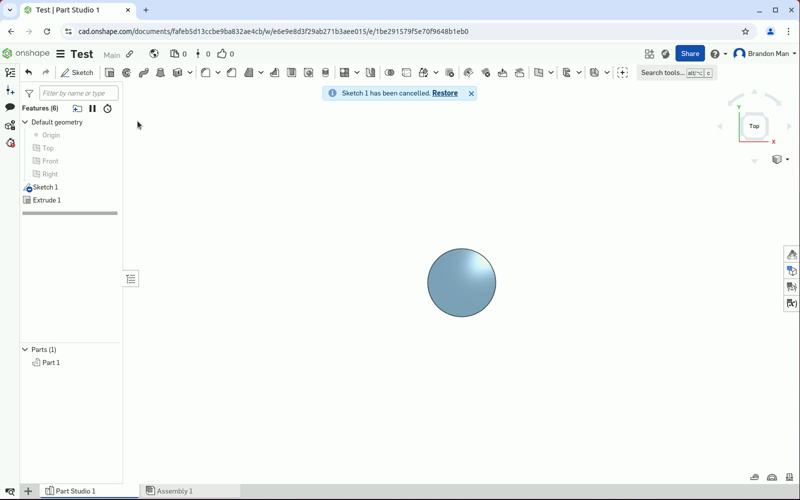
key(shift+h)
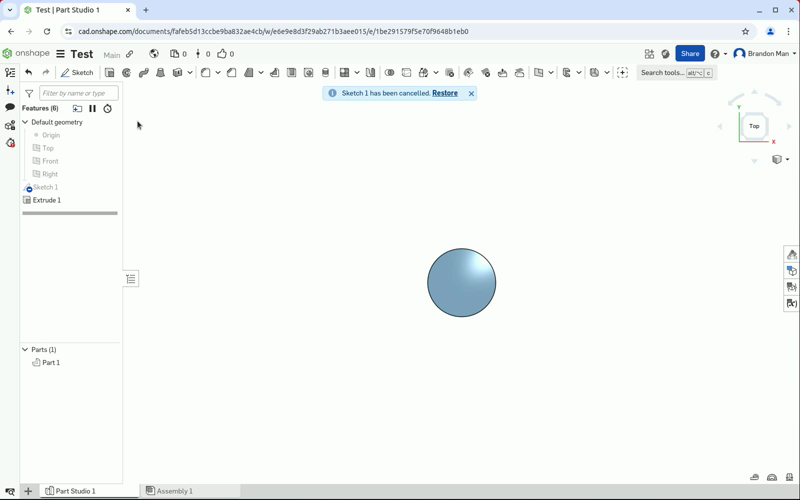
mouse_move(73, 189)
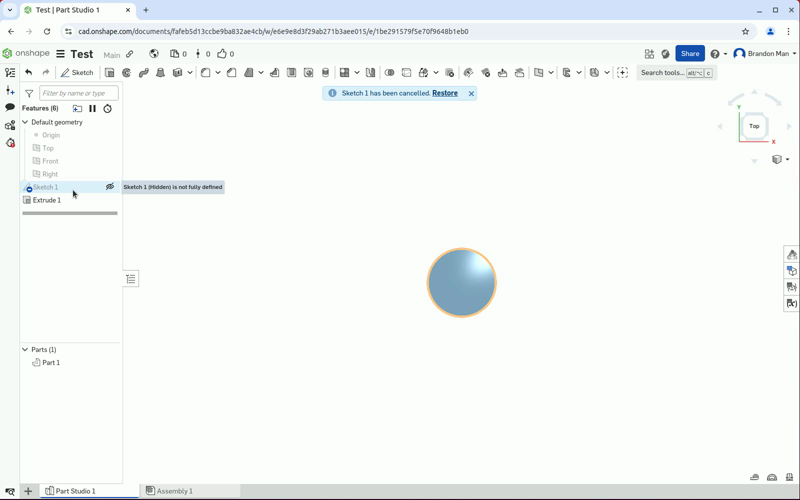
click(73, 189)
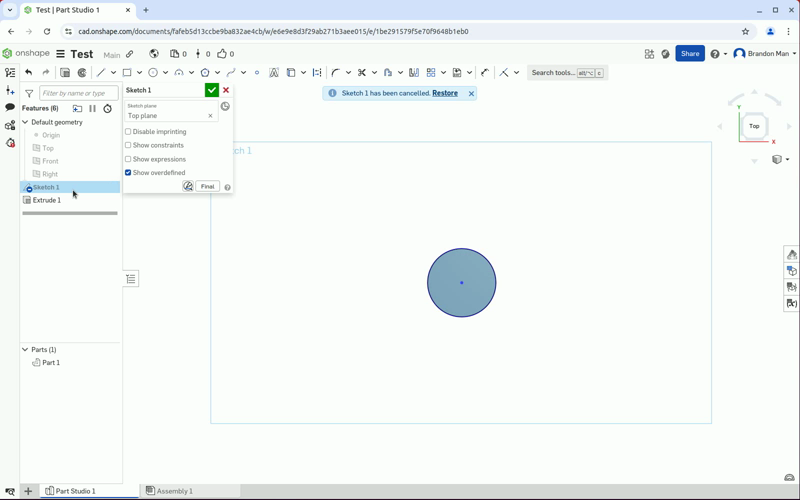
mouse_move(229, 92)
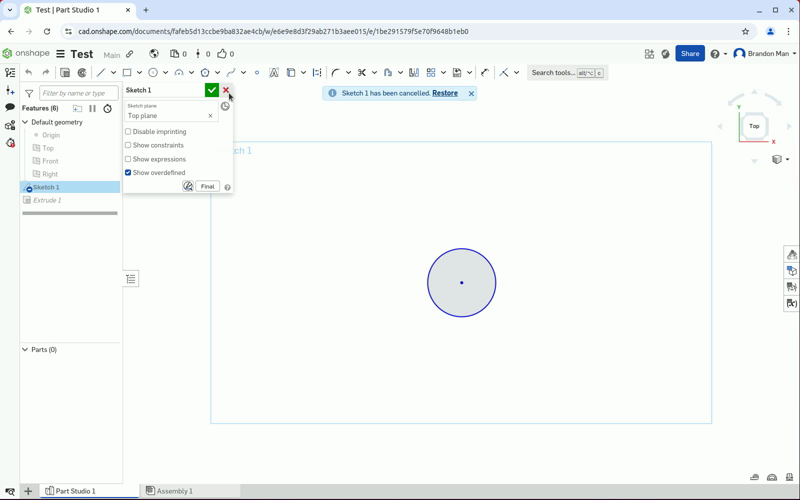
click(229, 92)
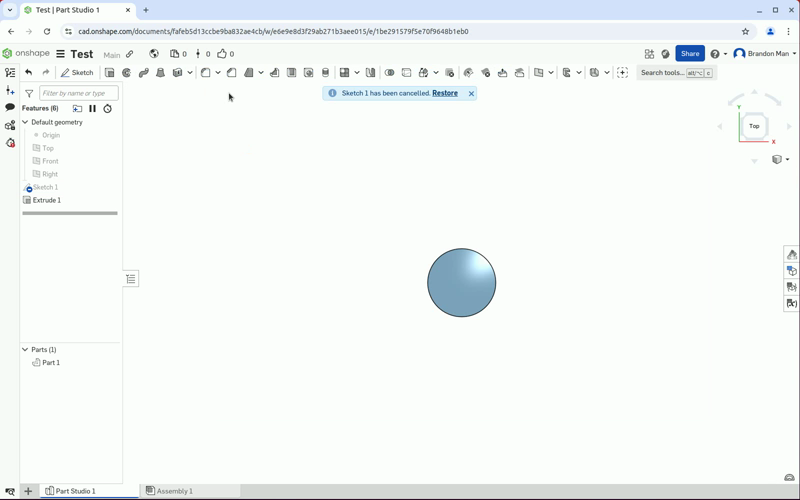
mouse_move(541, 75)
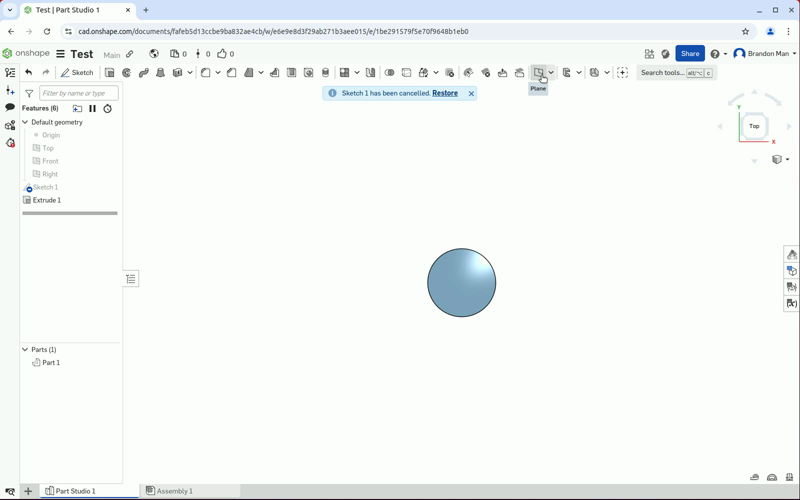
click(541, 75)
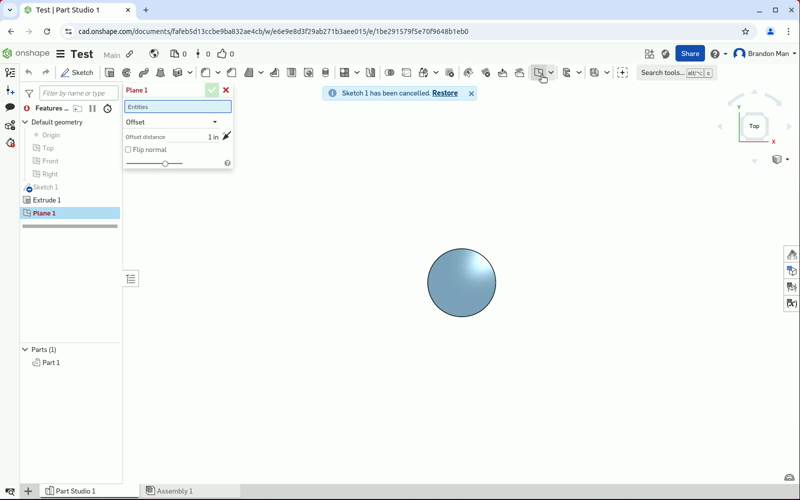
mouse_move(73, 150)
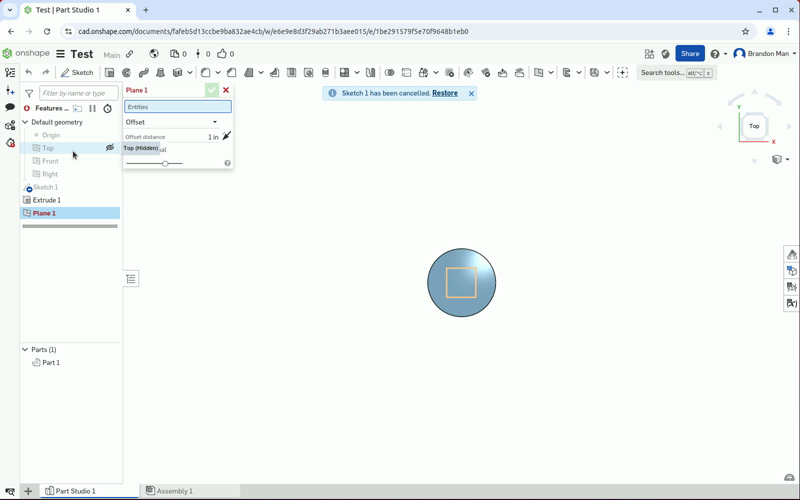
click(73, 150)
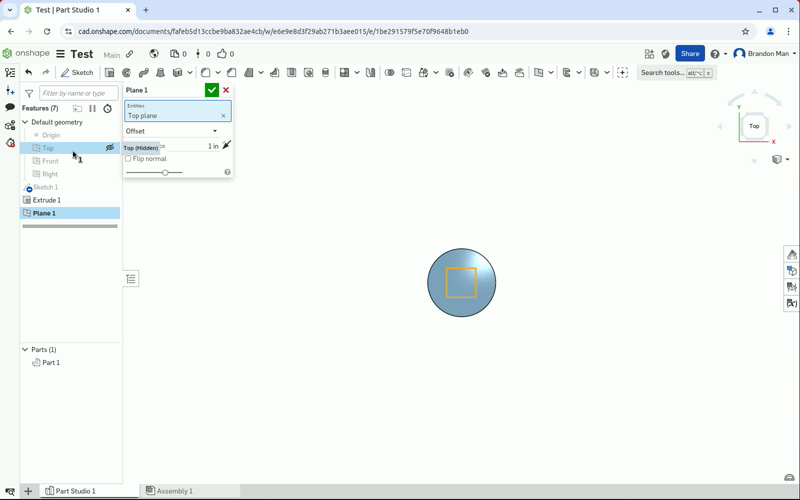
key(tab, 2)
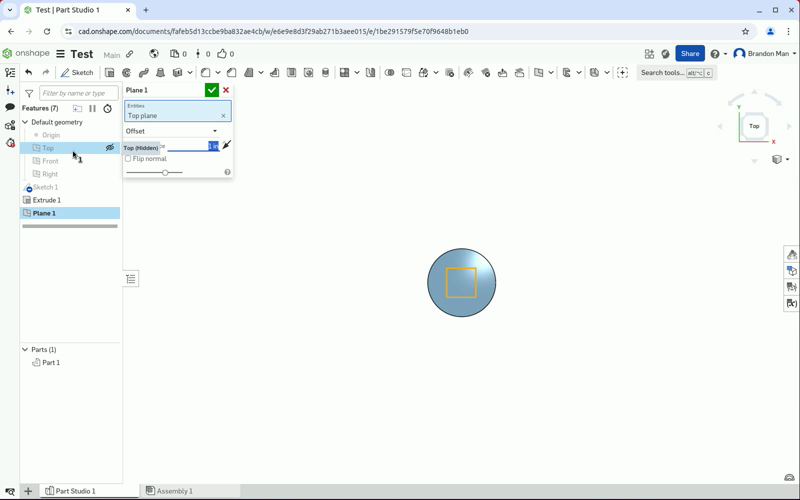
text(17.316)
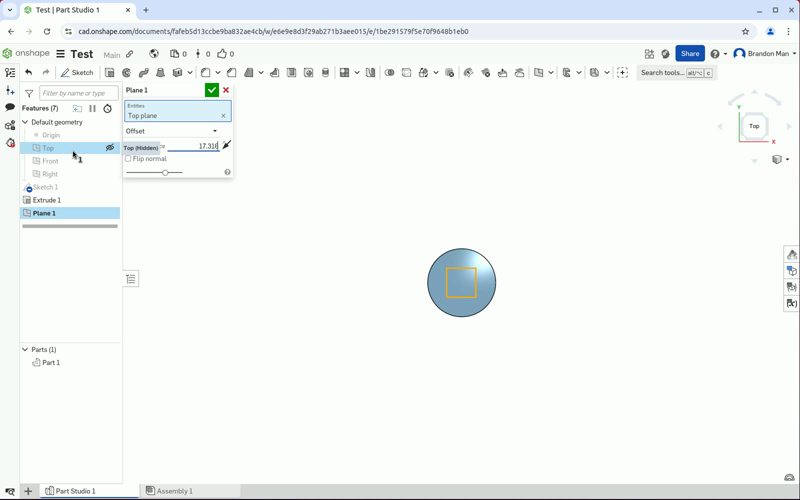
key(enter, 2)
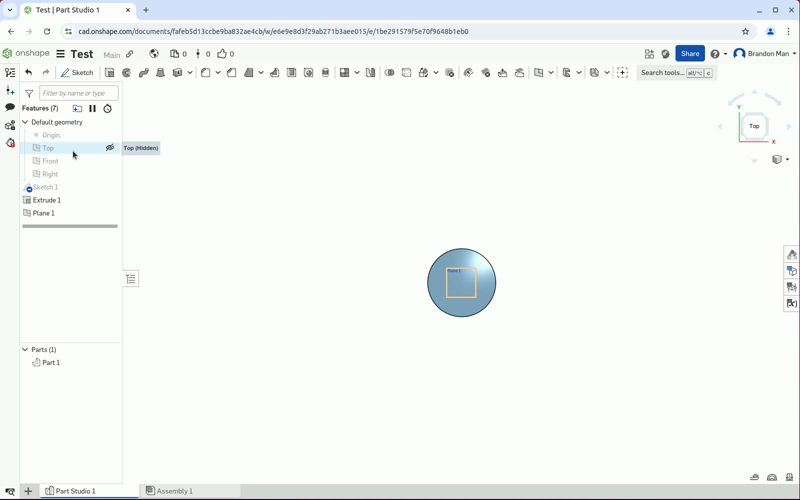
key(shift+s)
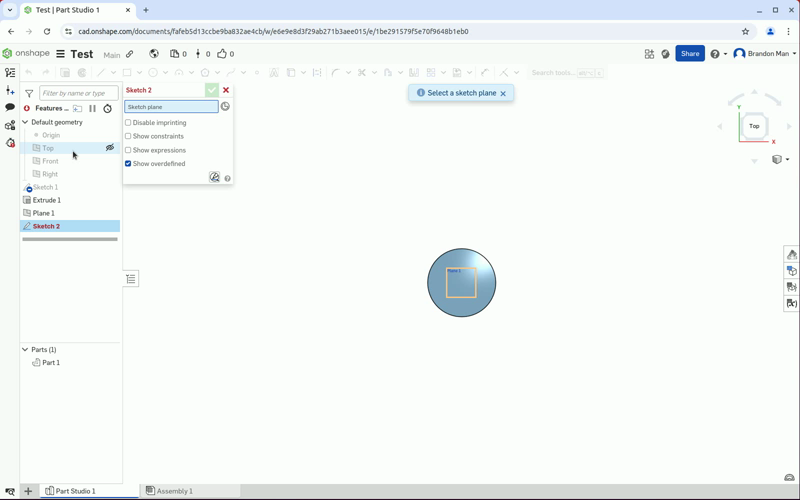
mouse_move(73, 215)
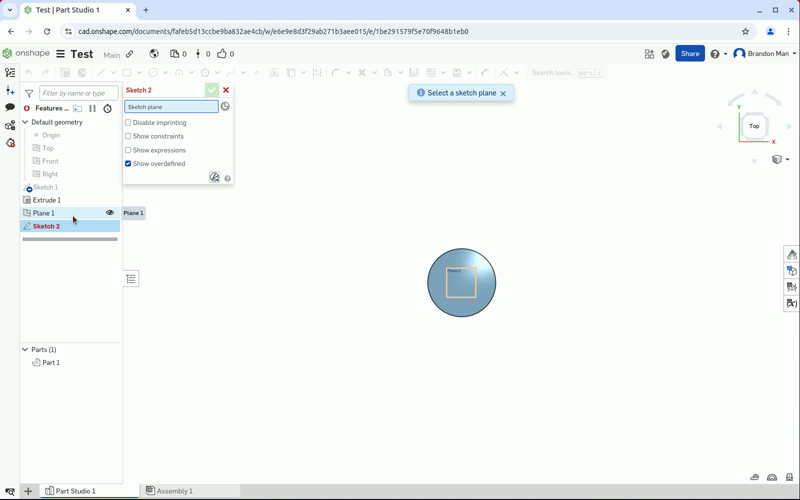
click(73, 215)
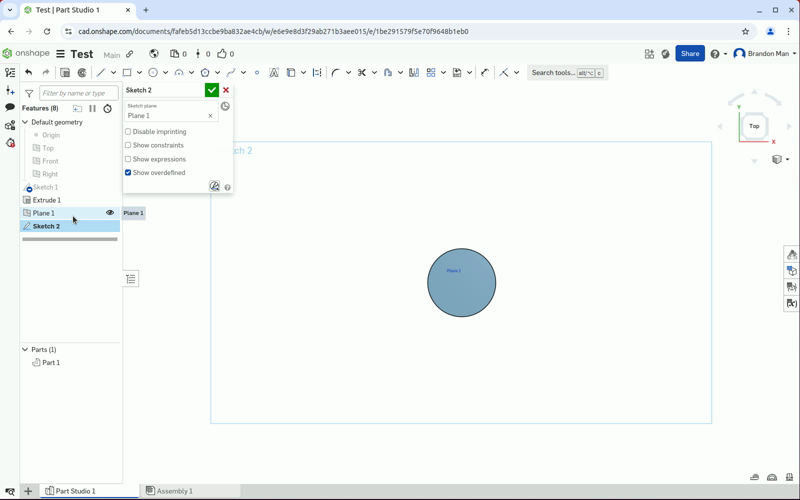
mouse_move(73, 352)
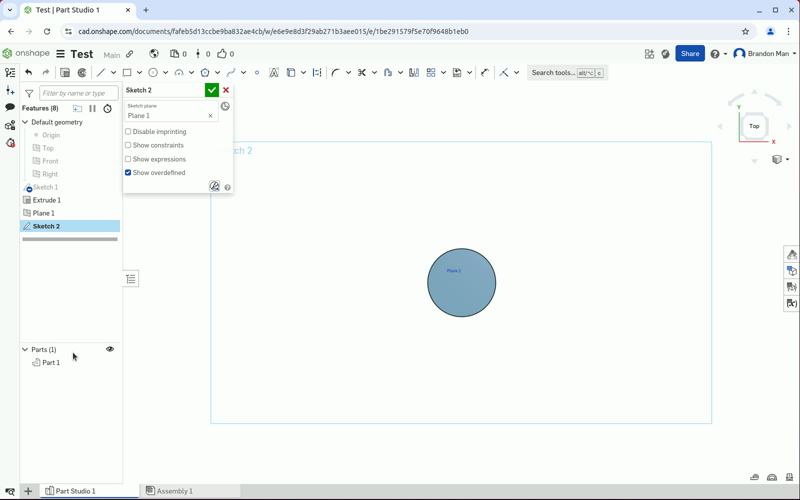
key(y)
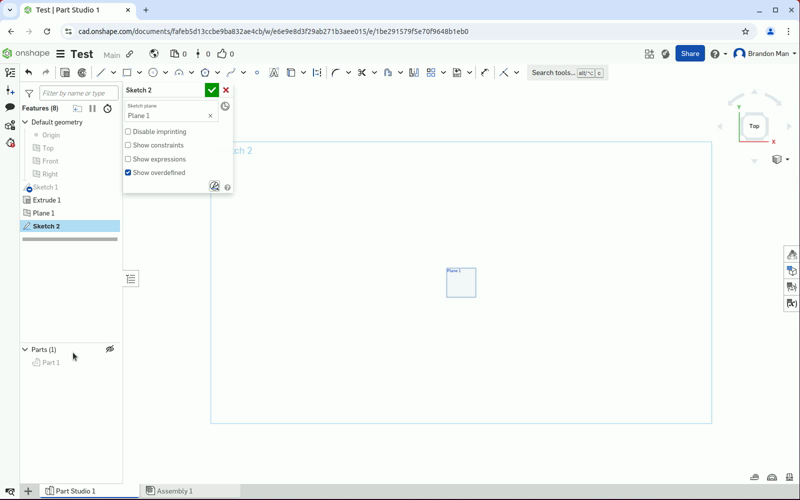
key(c)
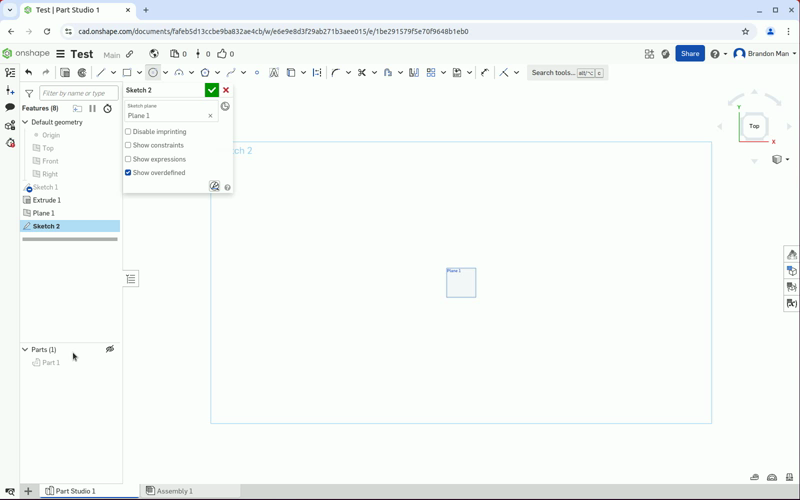
key_down(shift)
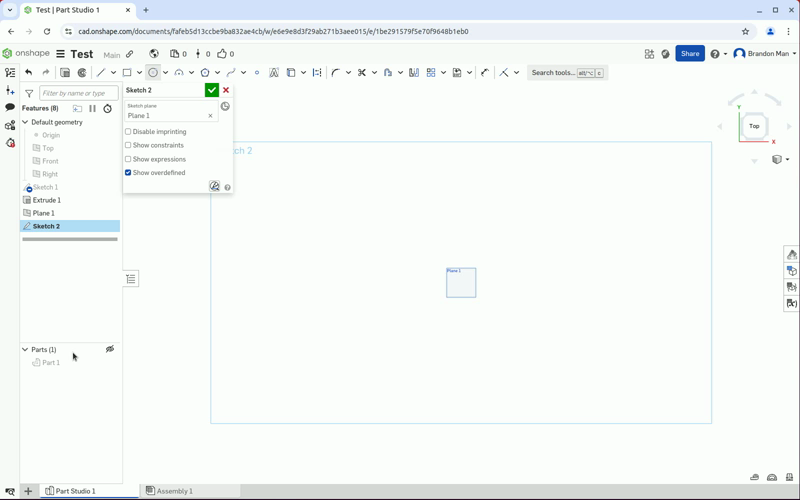
mouse_move(461, 282)
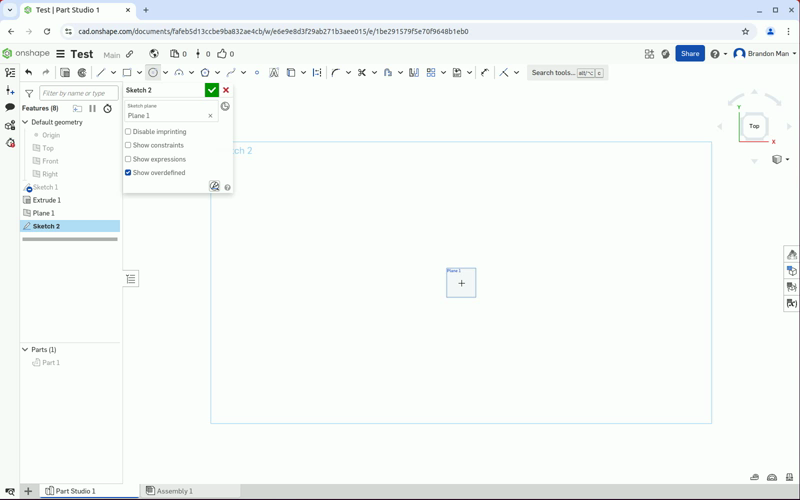
click(461, 282)
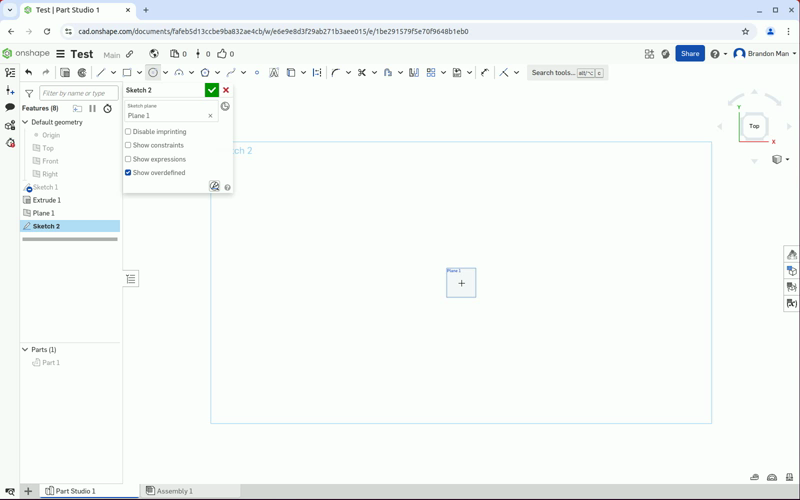
key_up(shift)
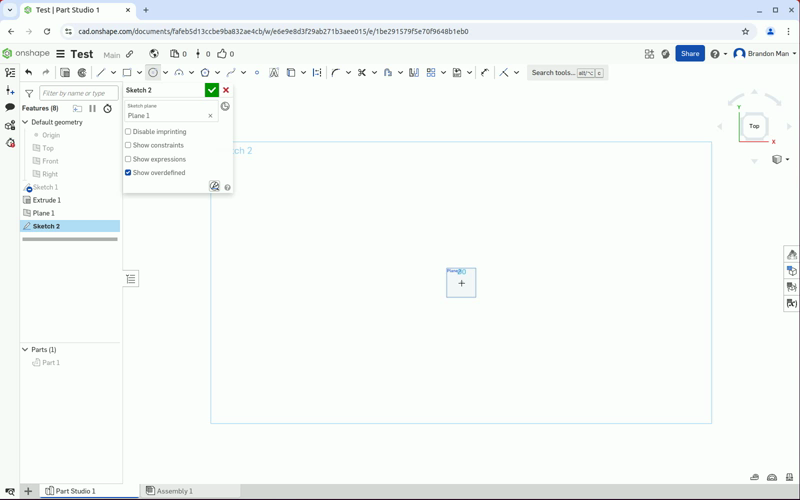
mouse_move(471, 282)
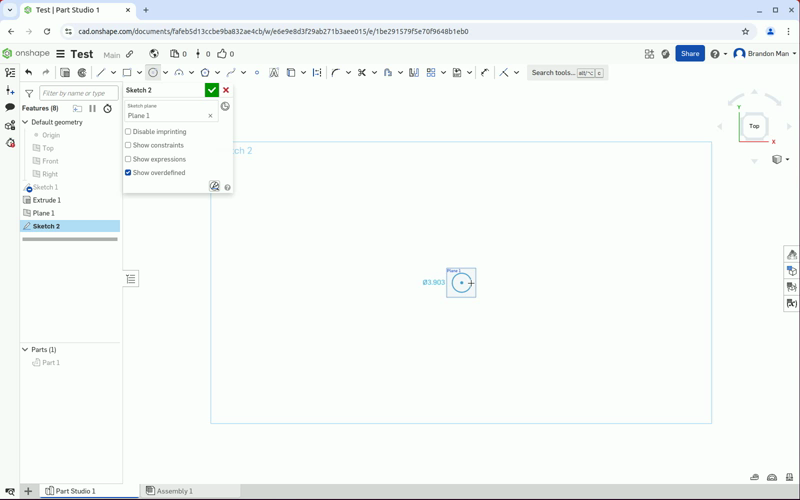
click(471, 282)
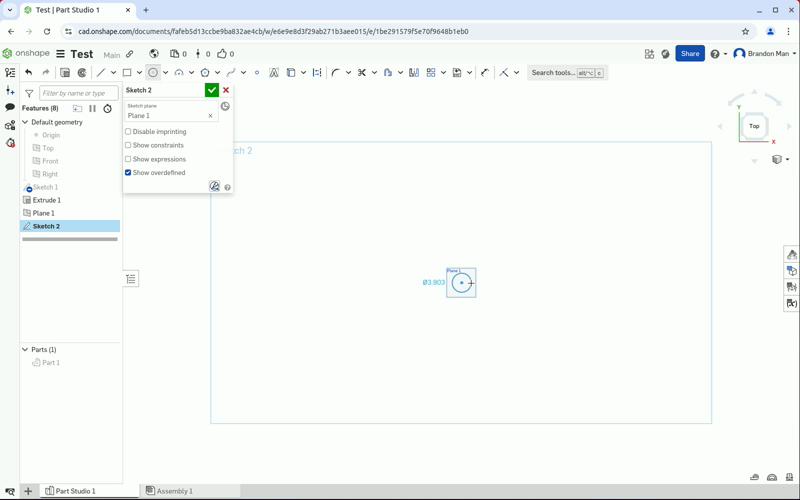
key(esc)
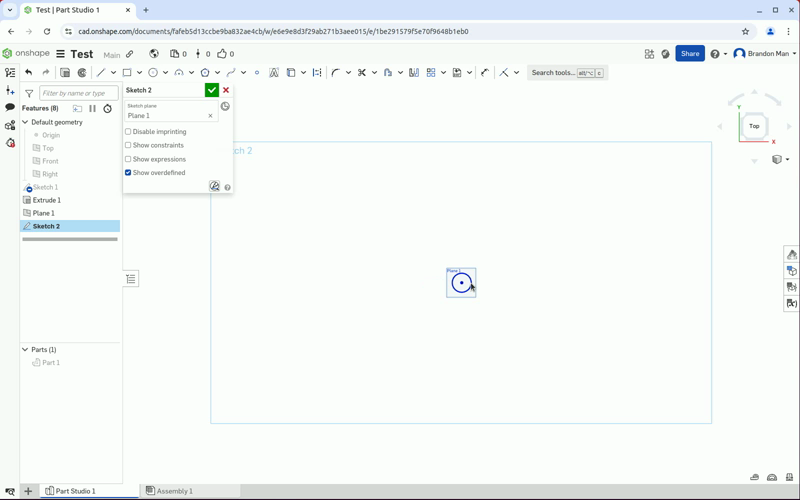
mouse_move(468, 286)
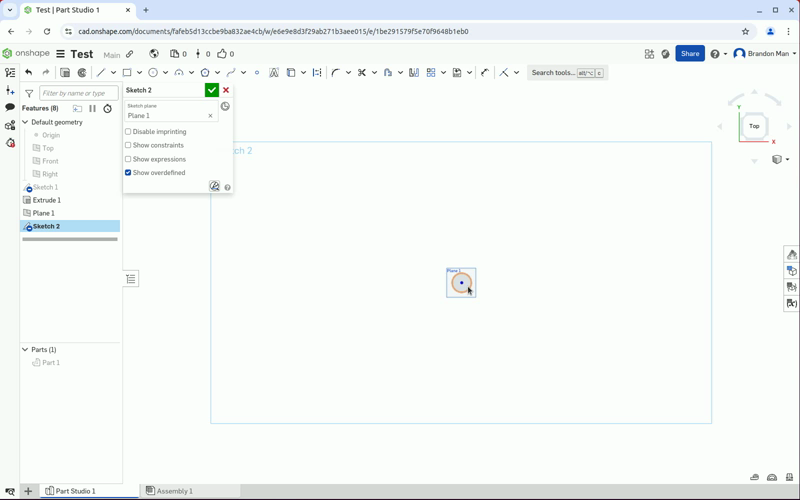
scroll(6)
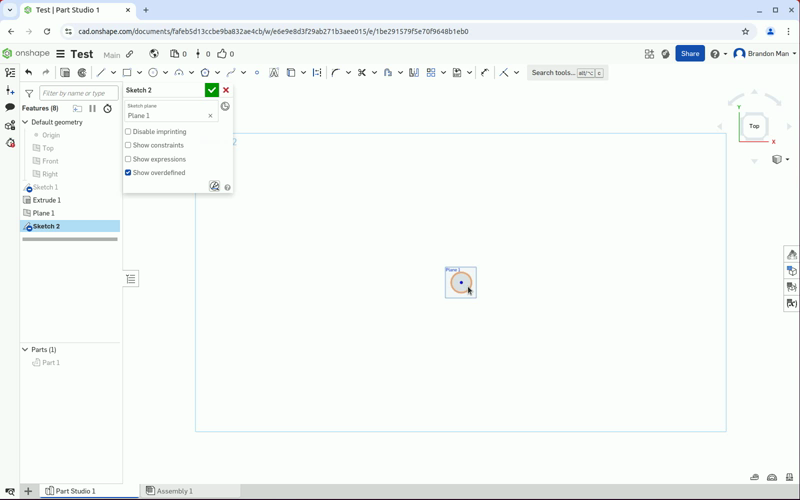
scroll(6)
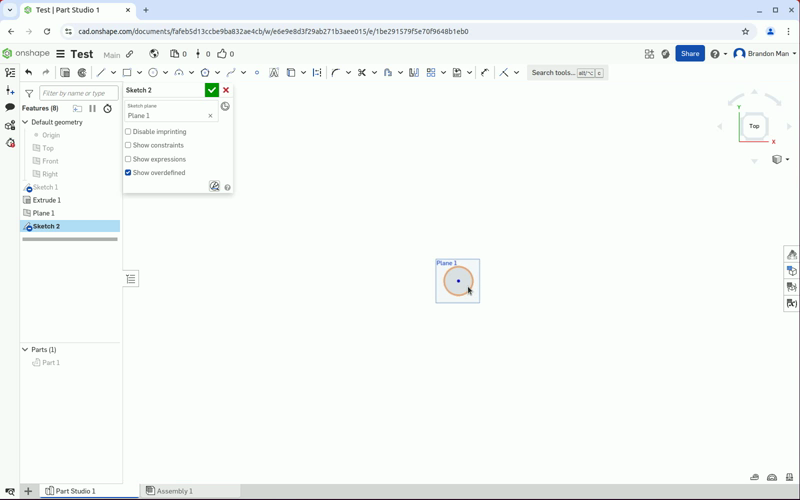
scroll(6)
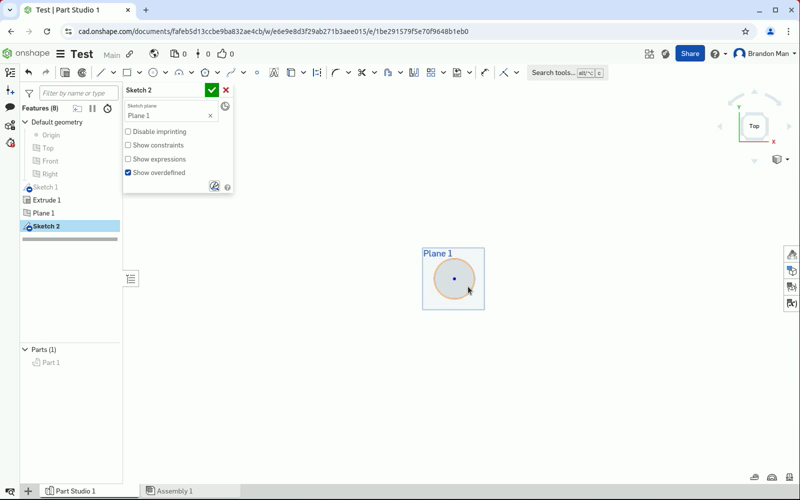
scroll(6)
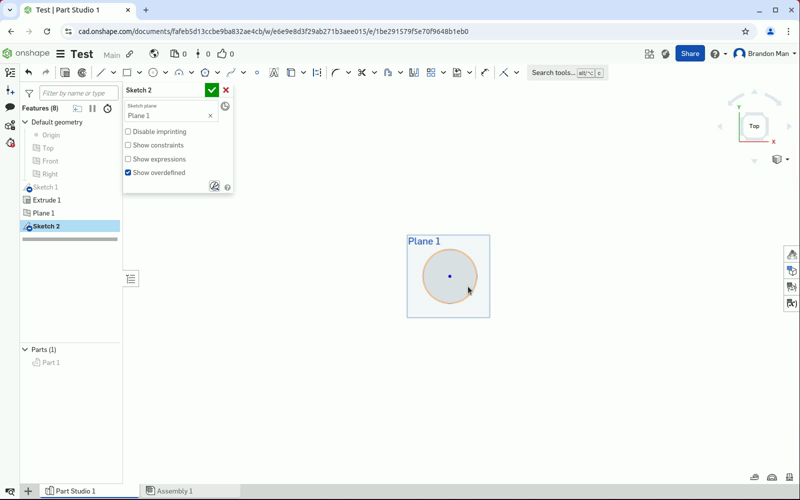
scroll(6)
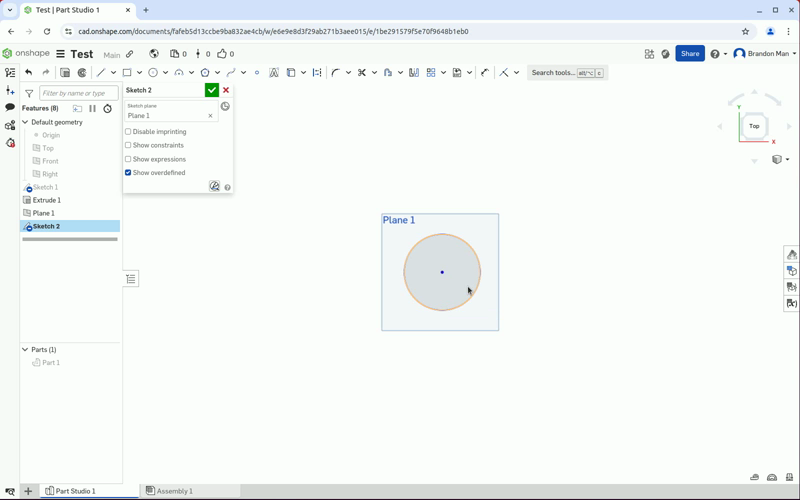
scroll(6)
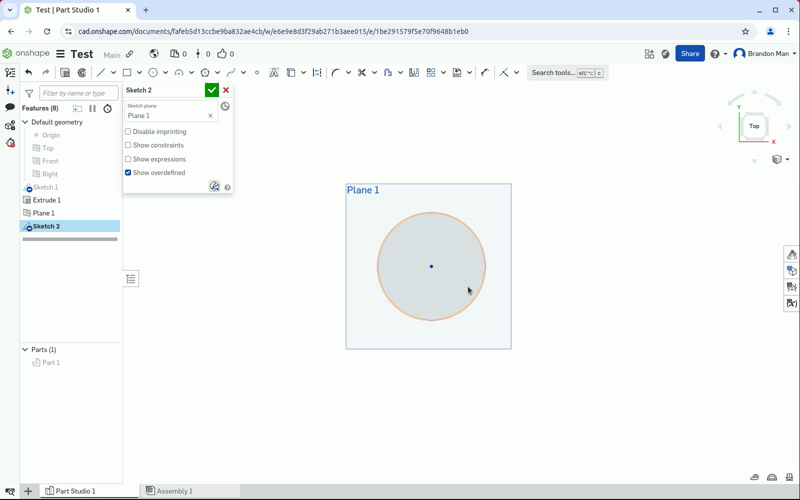
scroll(6)
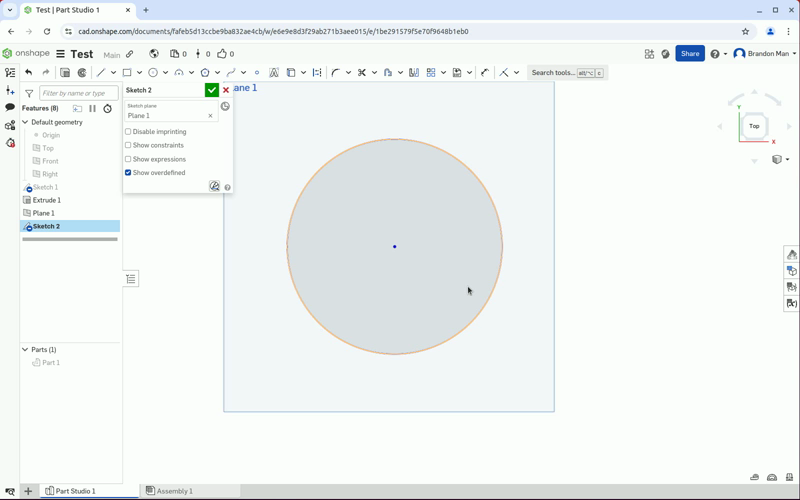
click(468, 286)
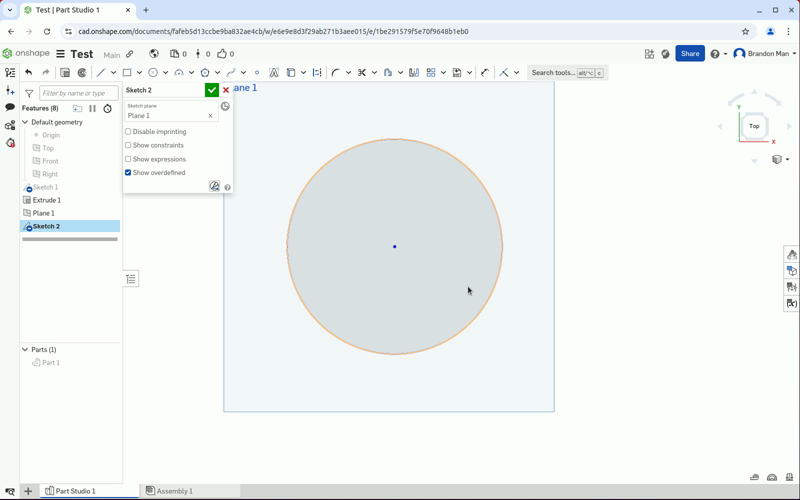
scroll(-6)
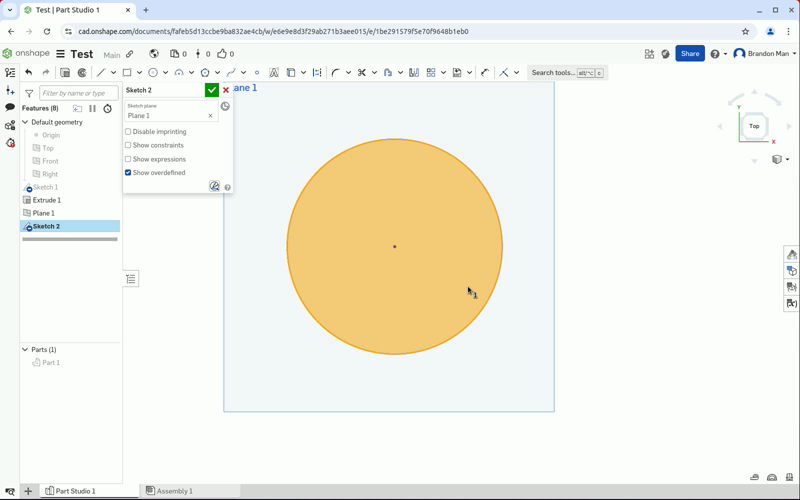
scroll(-6)
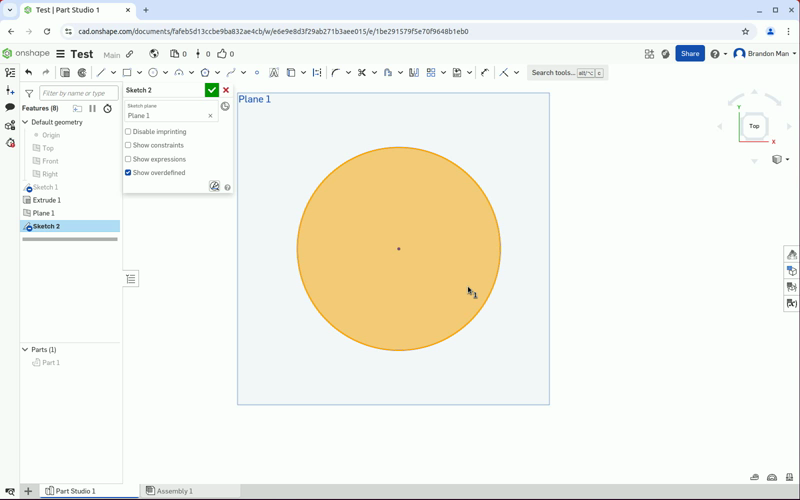
scroll(-6)
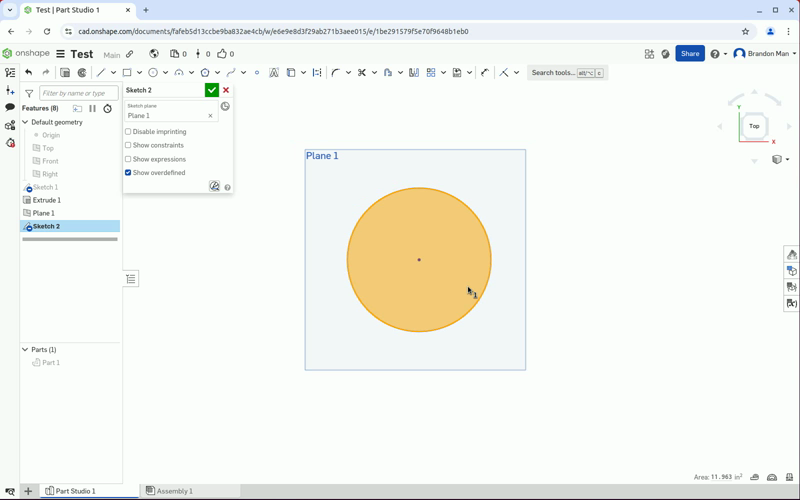
scroll(-6)
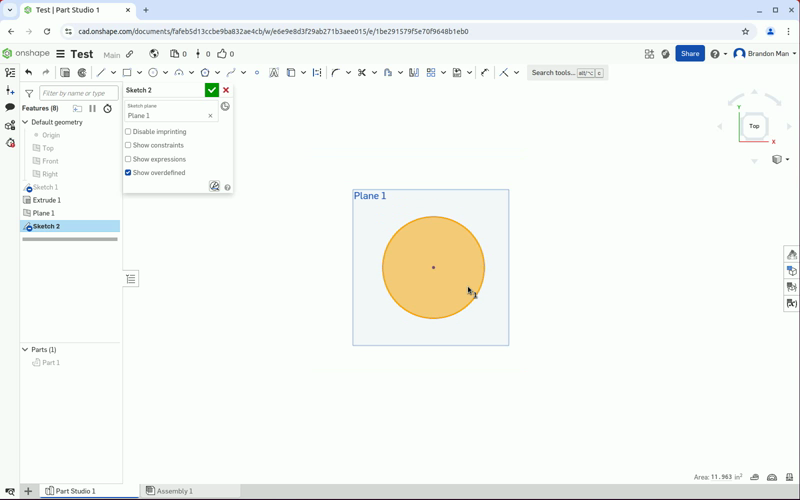
scroll(-6)
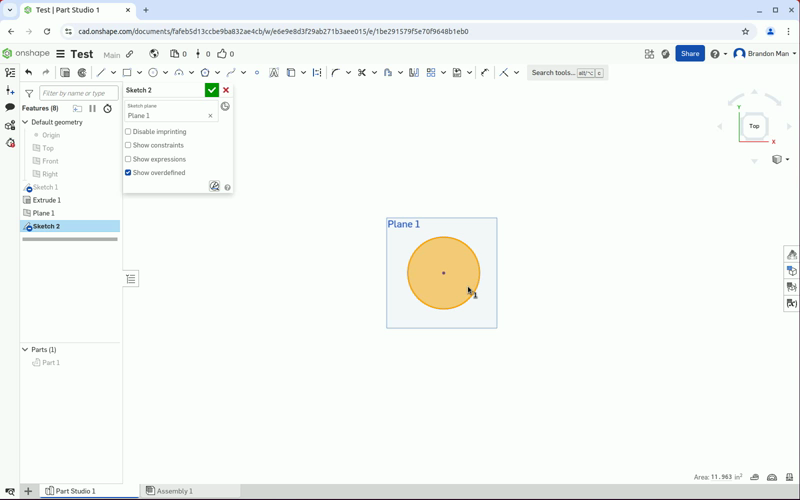
scroll(-6)
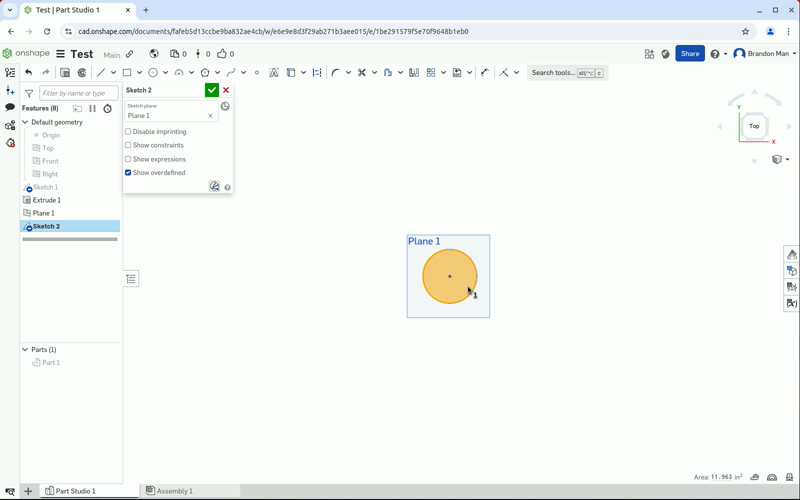
scroll(-6)
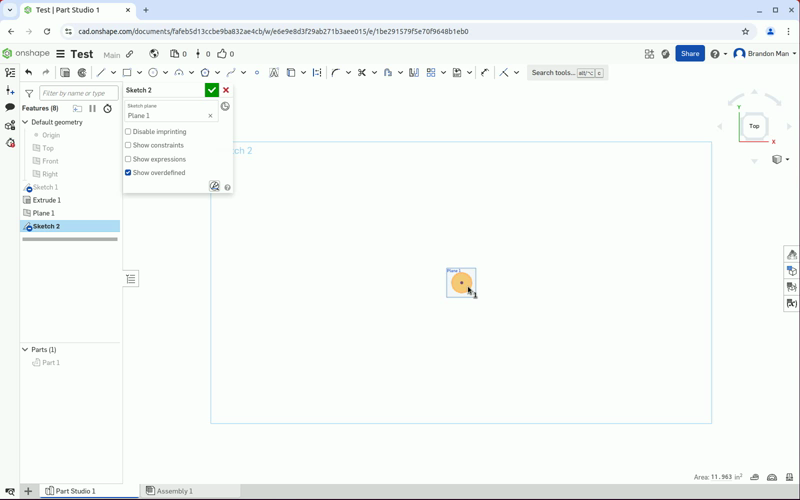
mouse_move(73, 352)
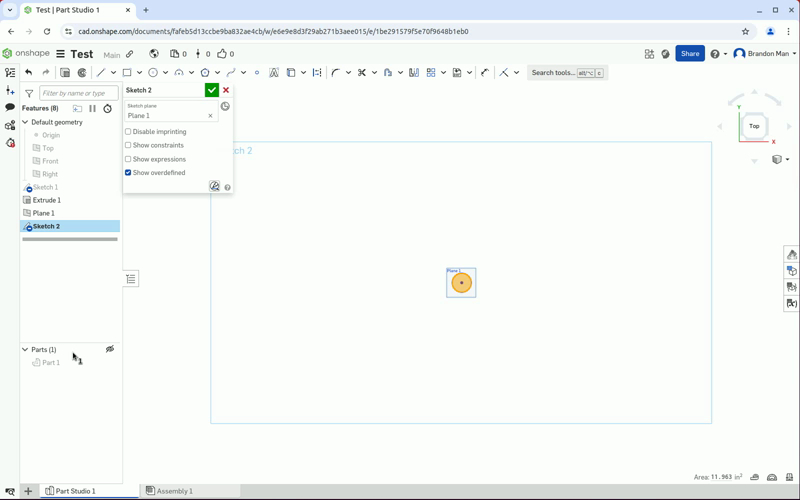
key(shift+y)
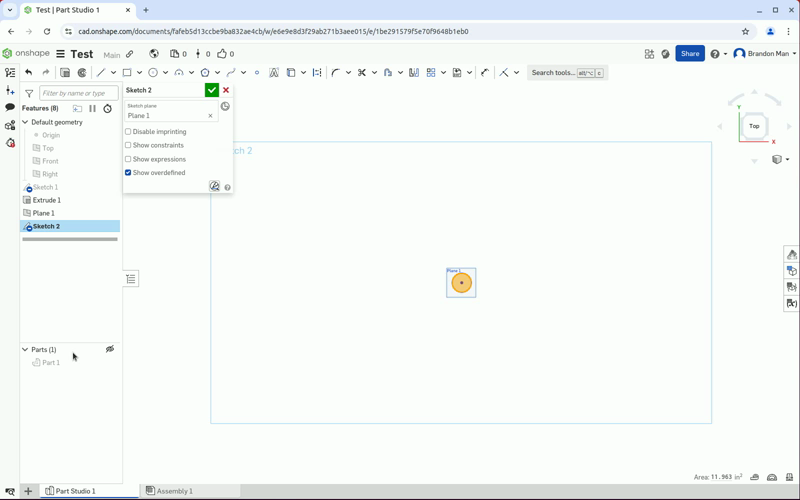
key(shift+e)
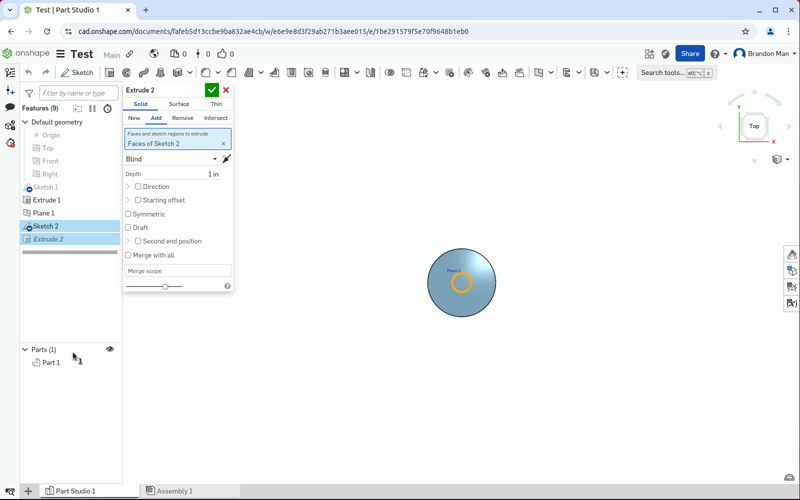
mouse_move(143, 106)
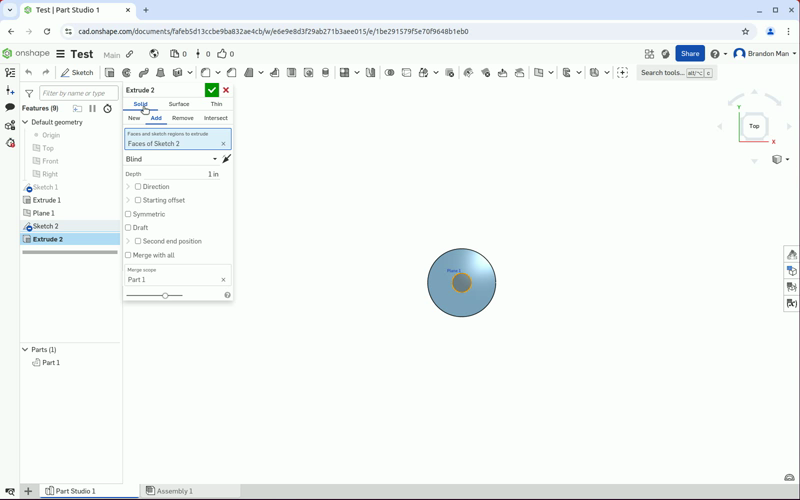
click(143, 106)
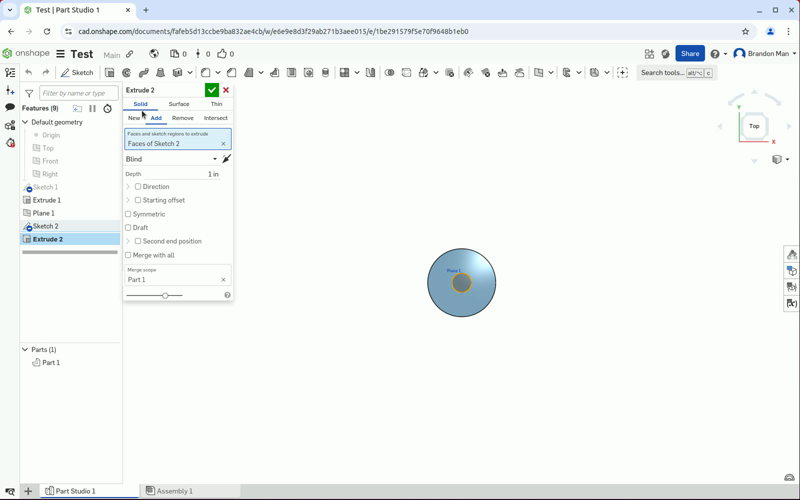
mouse_move(137, 120)
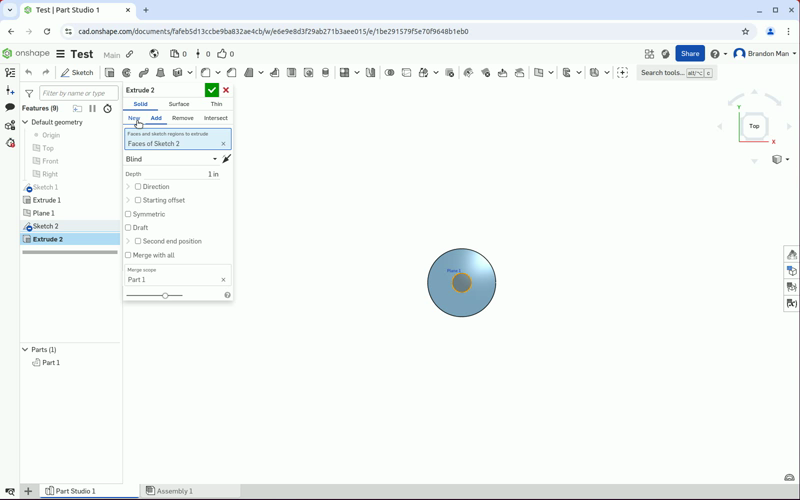
click(137, 120)
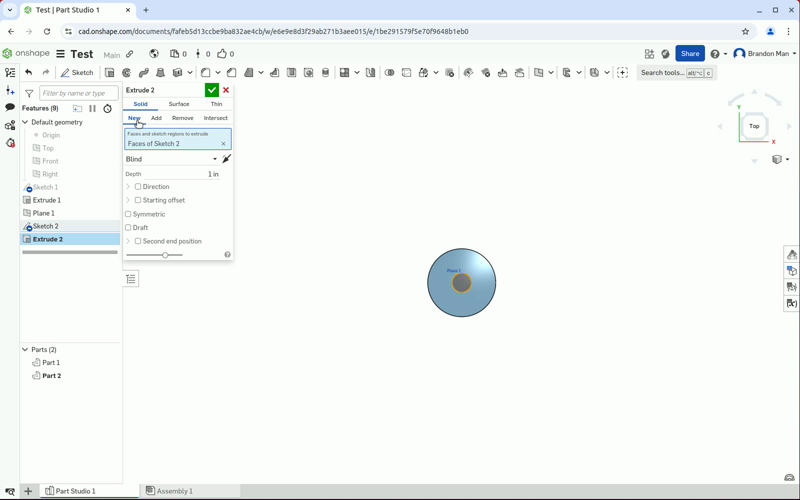
key(tab, 4)
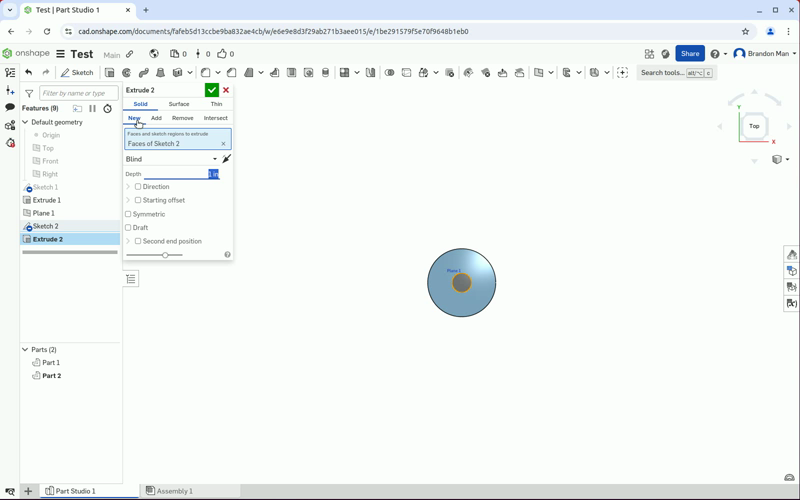
text(0.963)
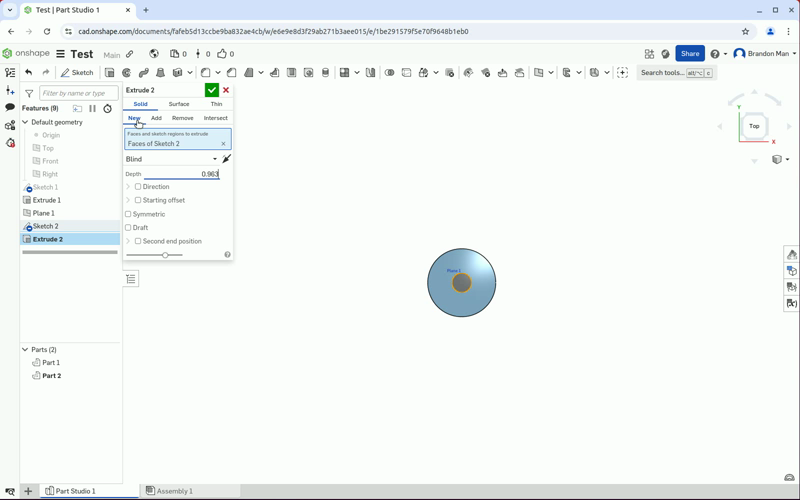
key(enter)
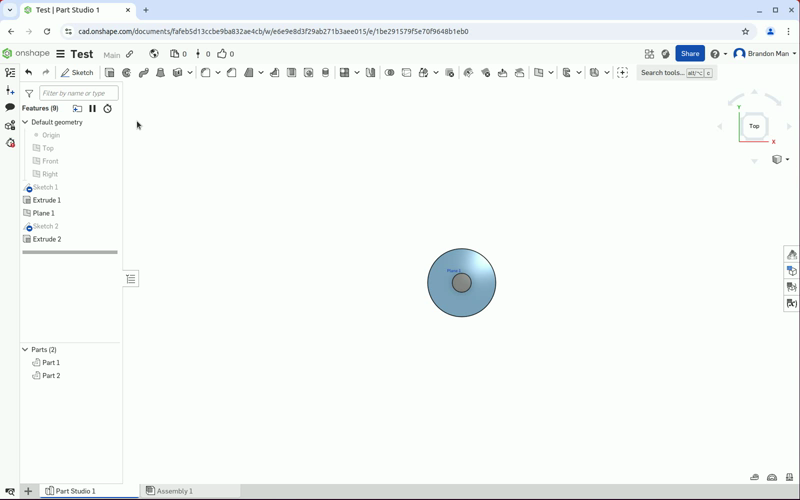
key(shift+h)
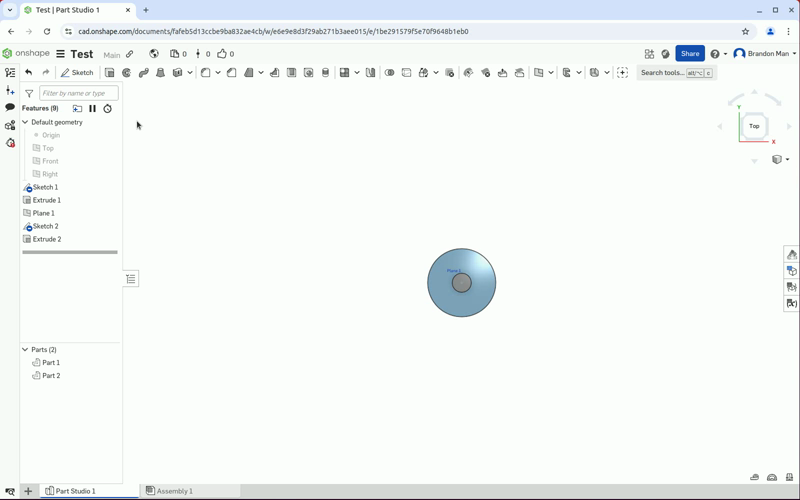
key(shift+h)
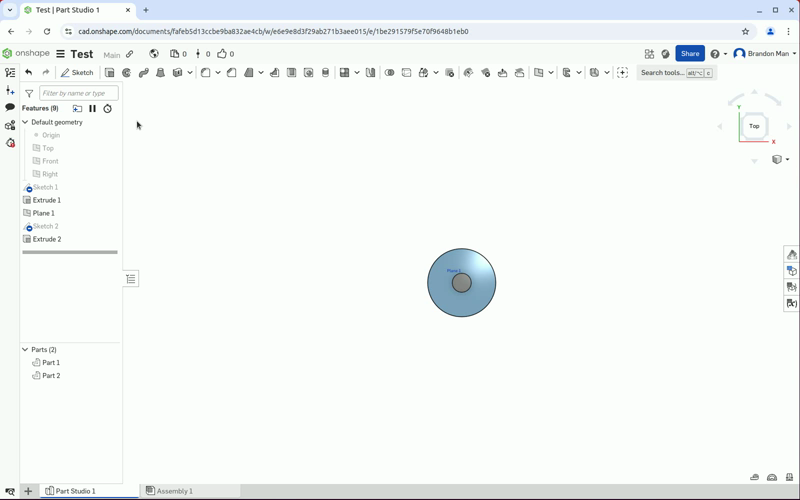
mouse_move(73, 189)
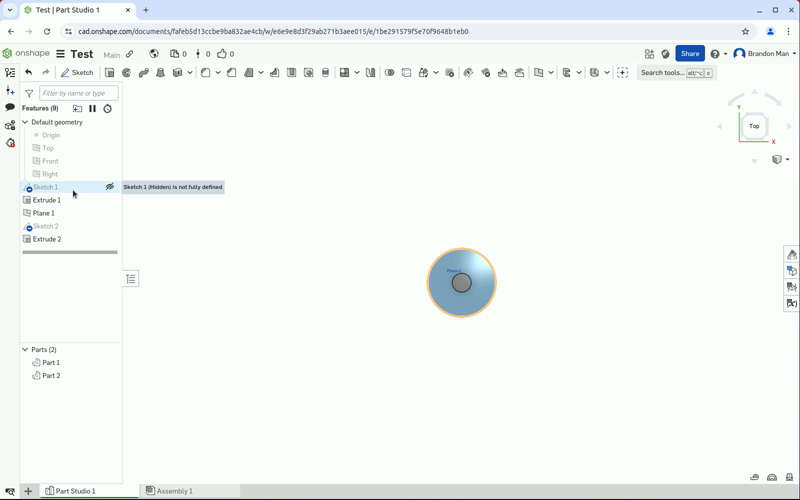
click(73, 189)
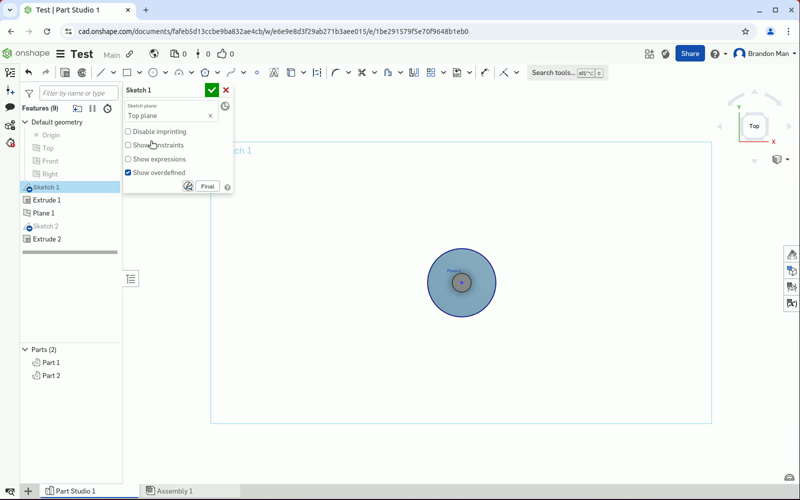
mouse_move(229, 92)
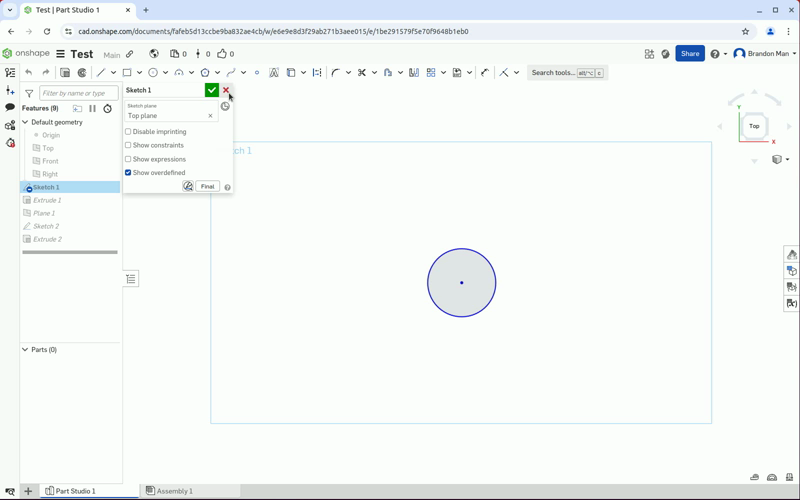
click(229, 92)
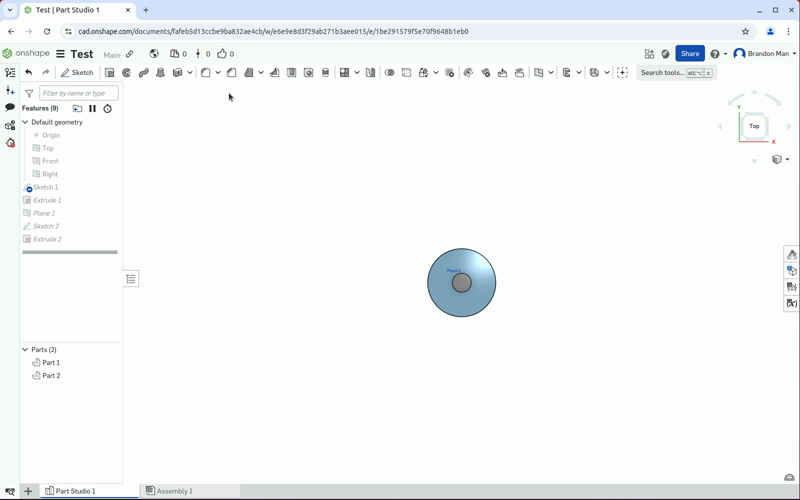
mouse_move(541, 75)
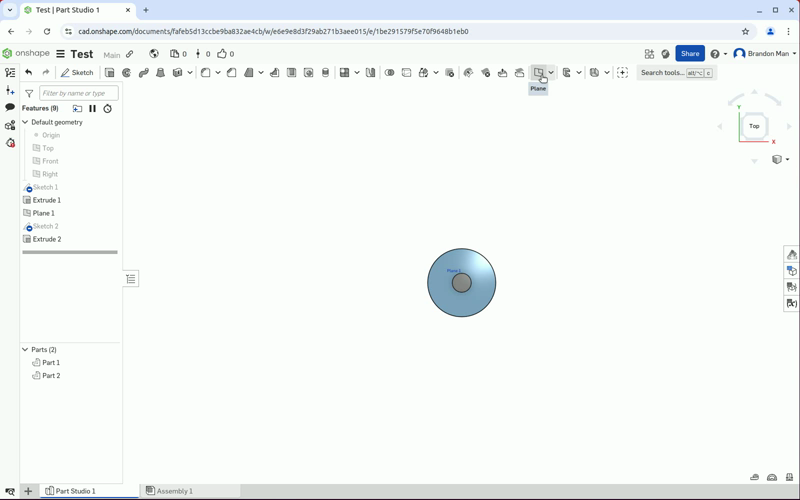
click(541, 75)
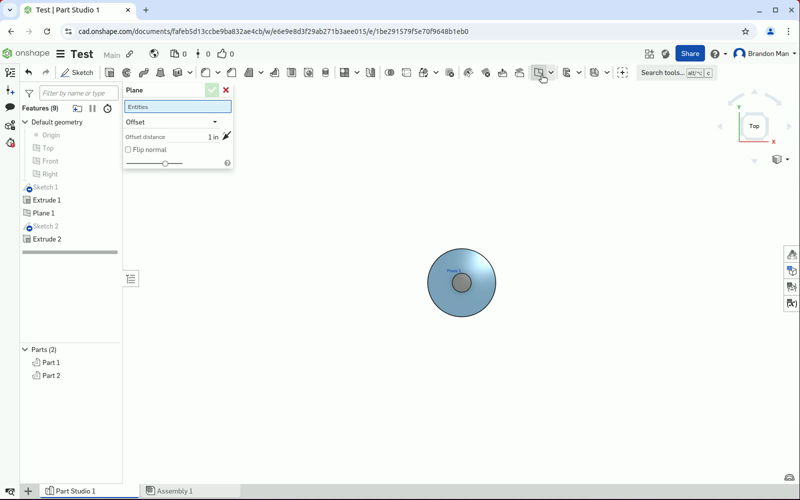
mouse_move(73, 150)
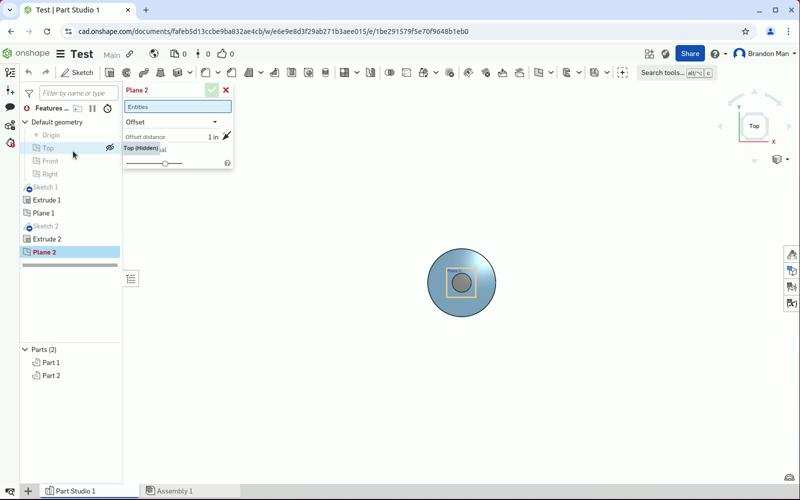
click(73, 150)
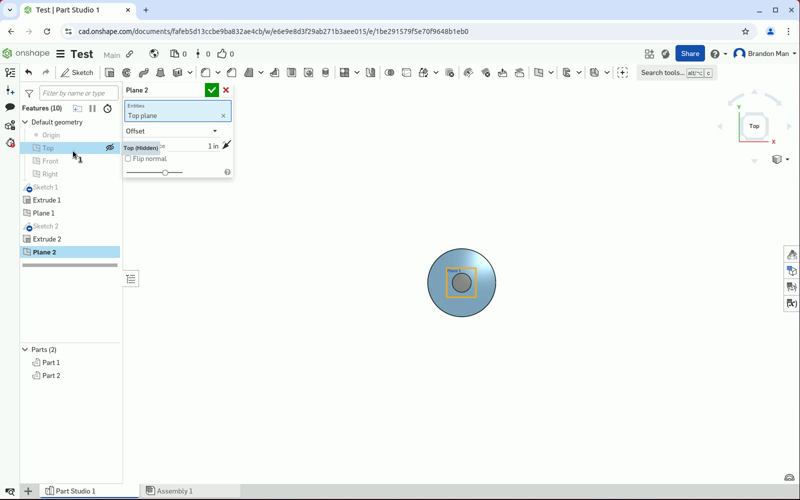
key(tab, 2)
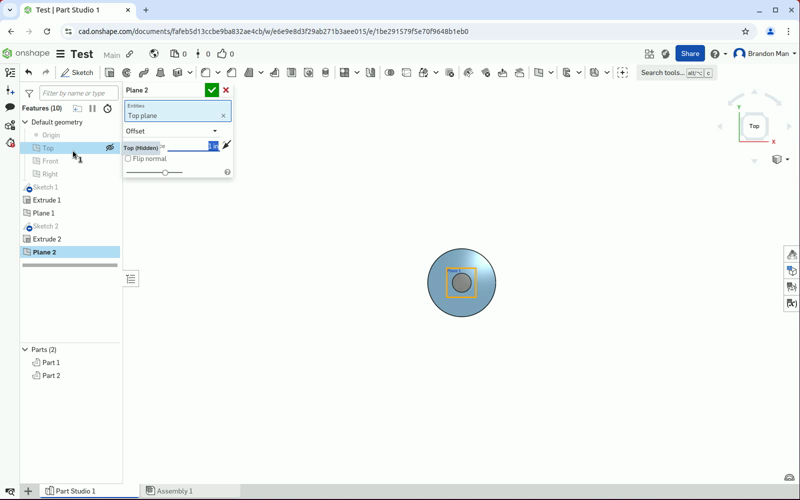
text(18.302)
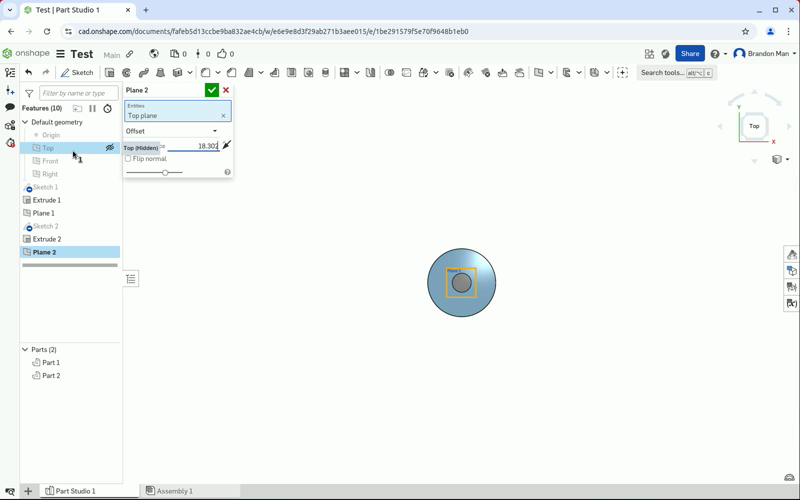
key(enter, 2)
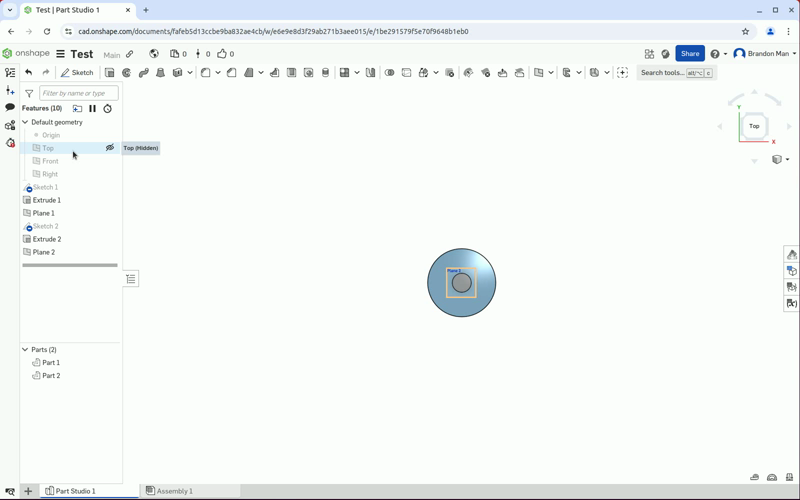
key(shift+s)
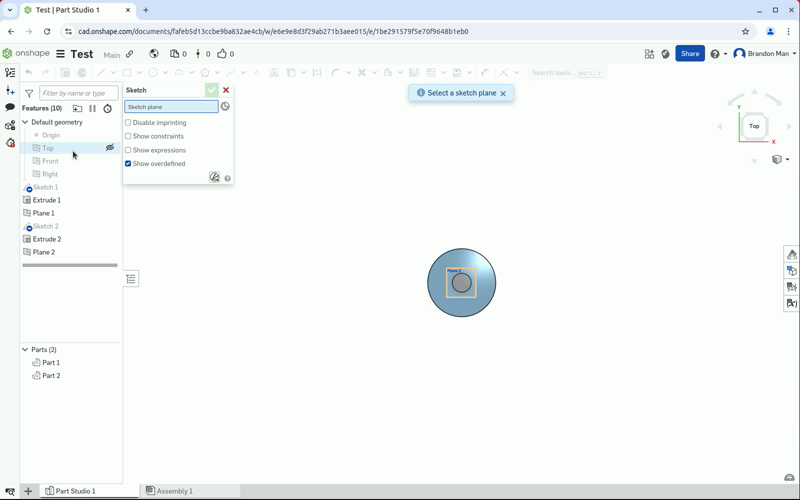
mouse_move(73, 254)
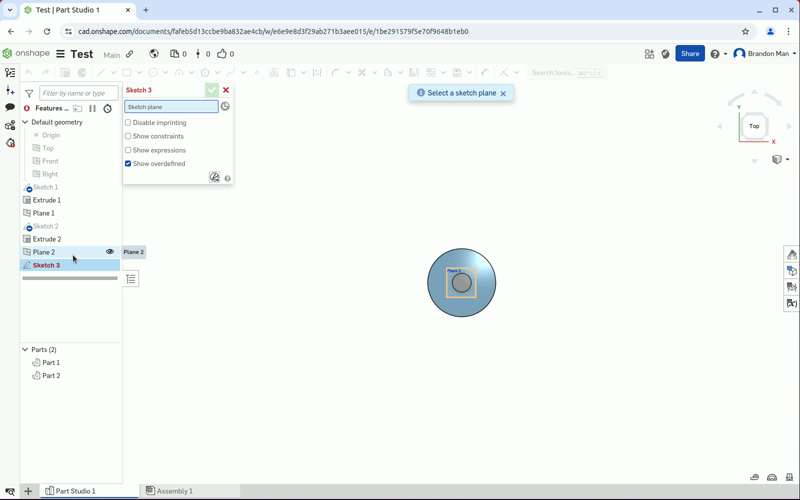
click(73, 254)
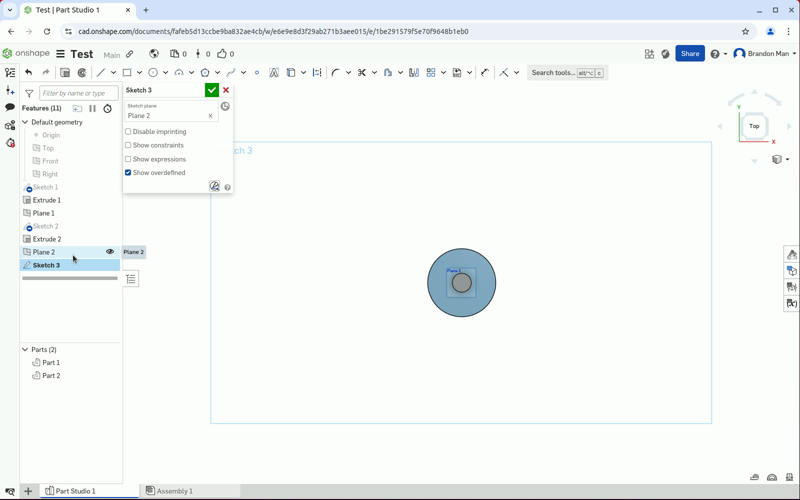
mouse_move(73, 352)
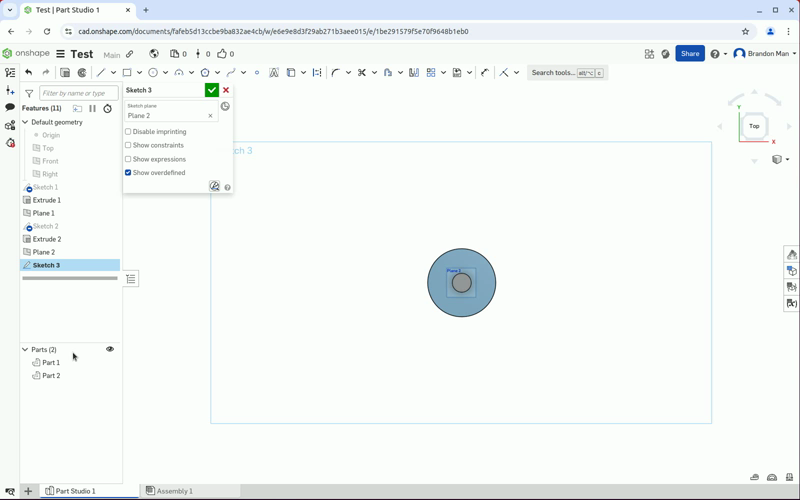
key(y)
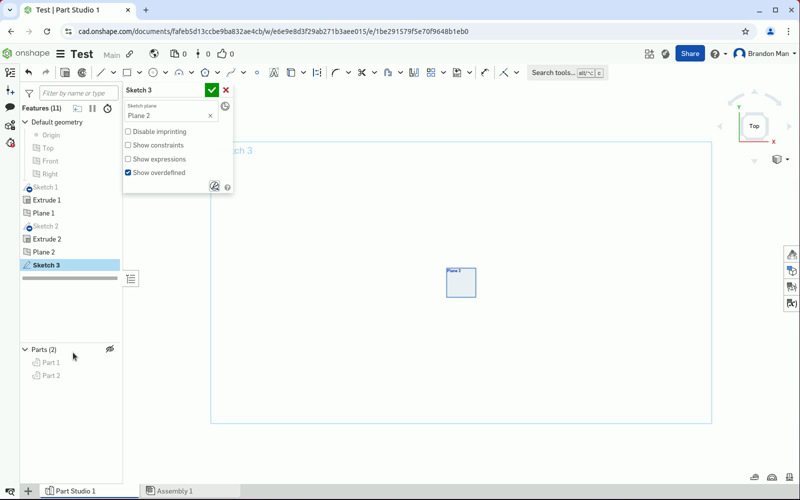
key(c)
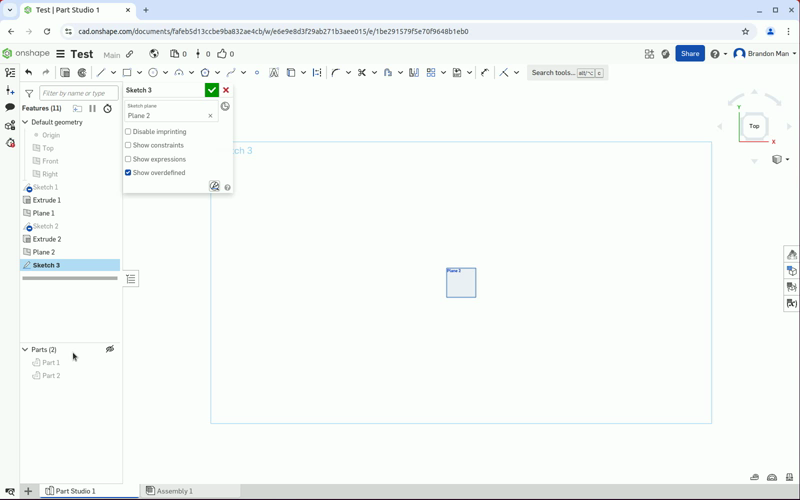
key_down(shift)
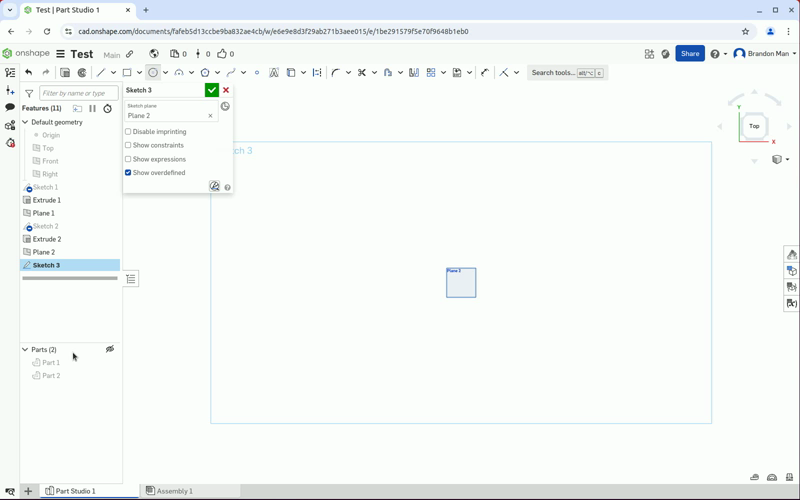
mouse_move(461, 282)
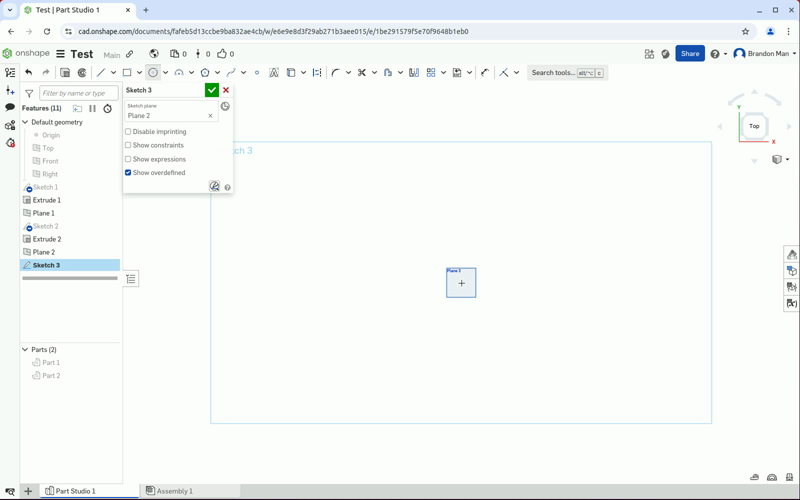
click(461, 282)
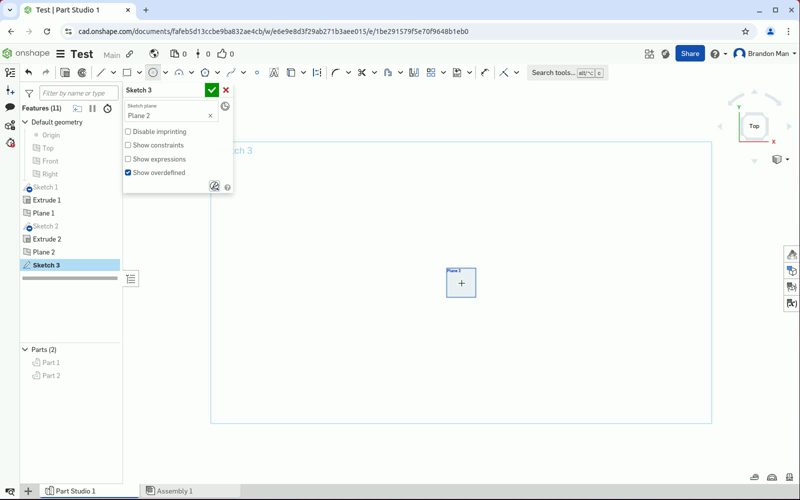
key_up(shift)
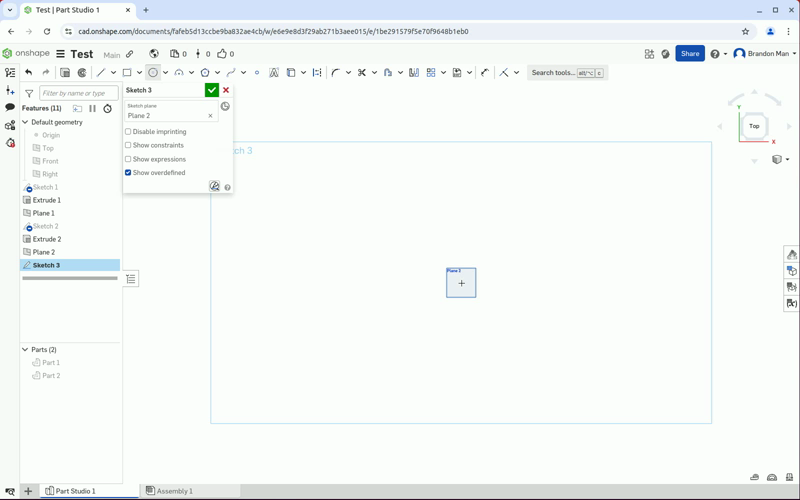
mouse_move(465, 282)
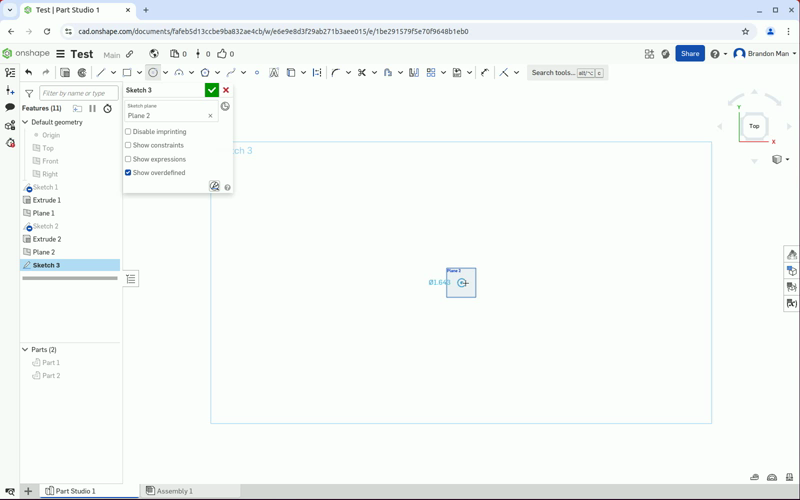
click(465, 282)
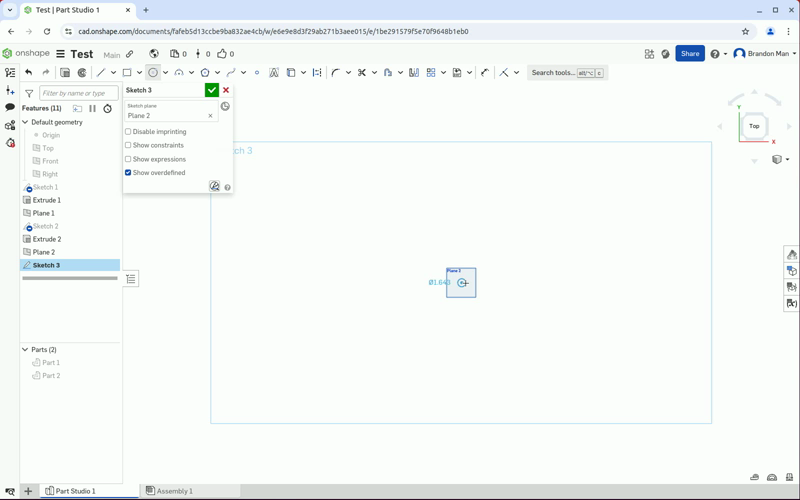
key(esc)
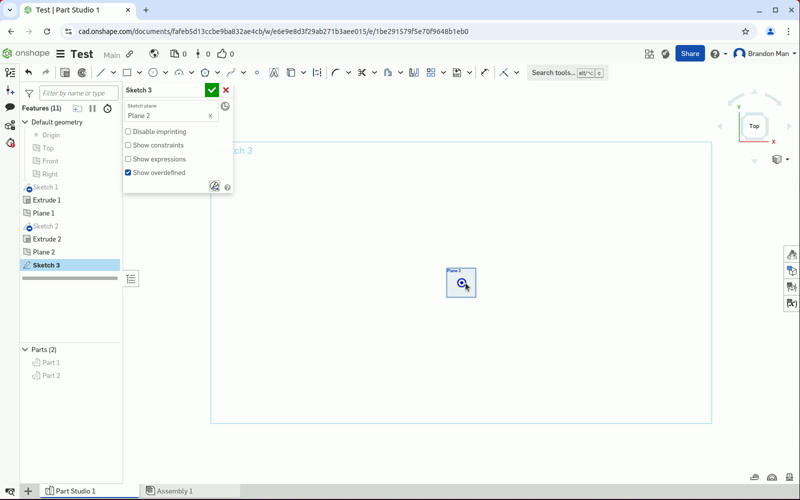
mouse_move(462, 282)
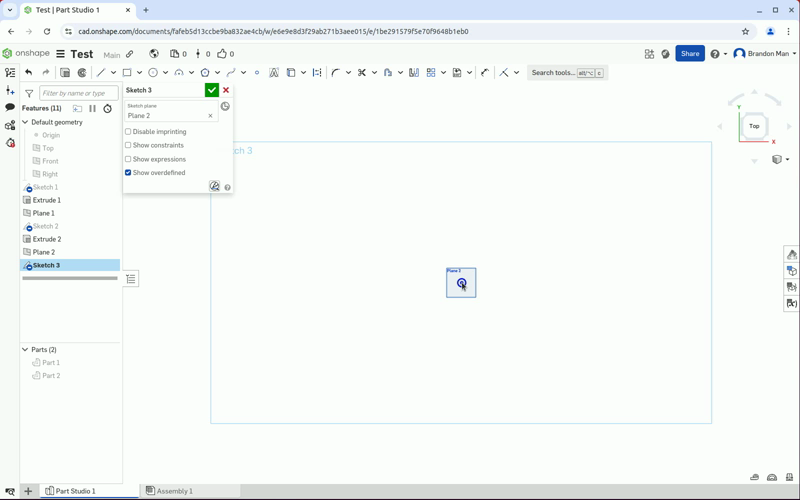
scroll(6)
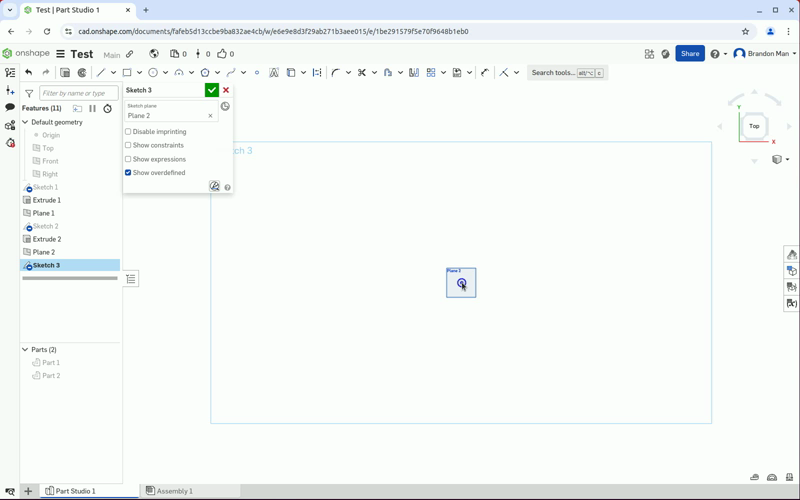
scroll(6)
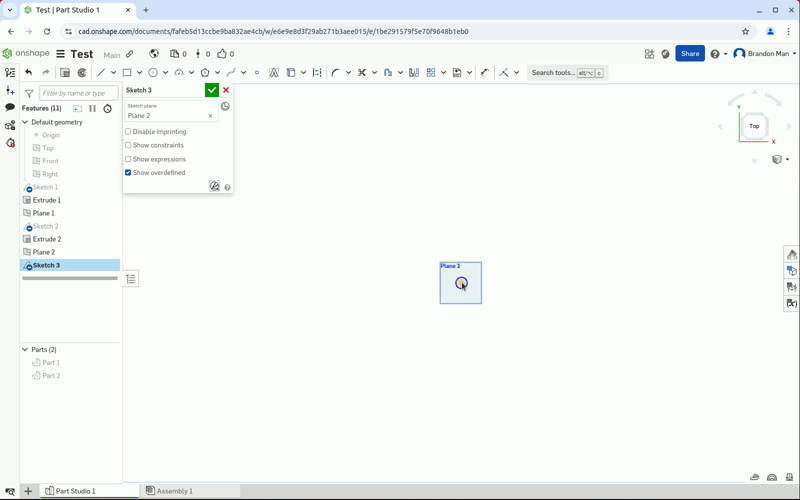
scroll(6)
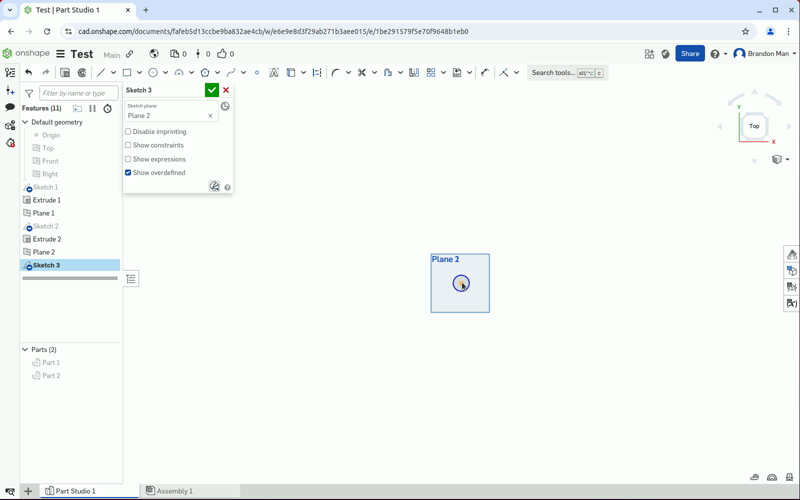
scroll(6)
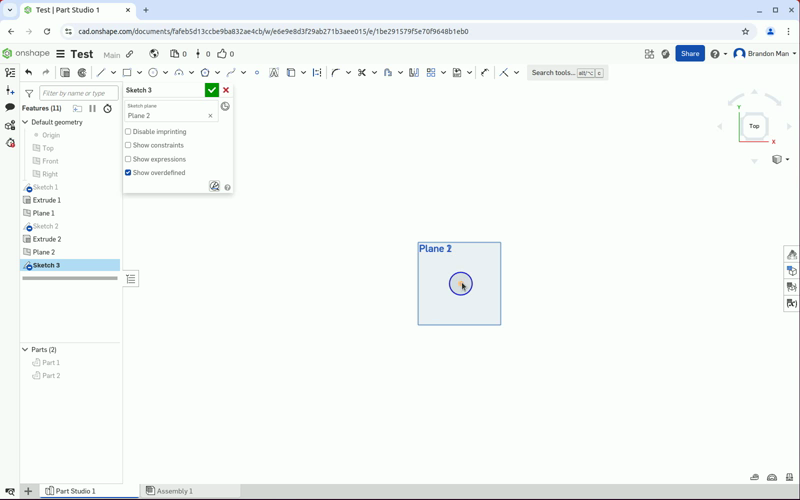
scroll(6)
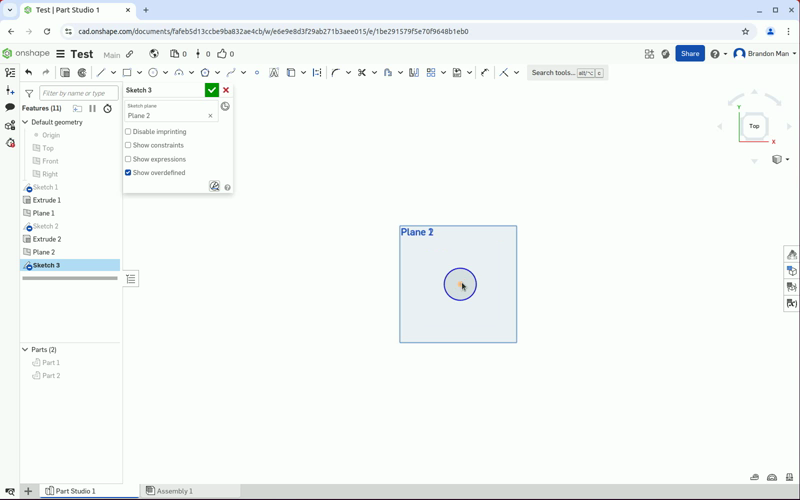
scroll(6)
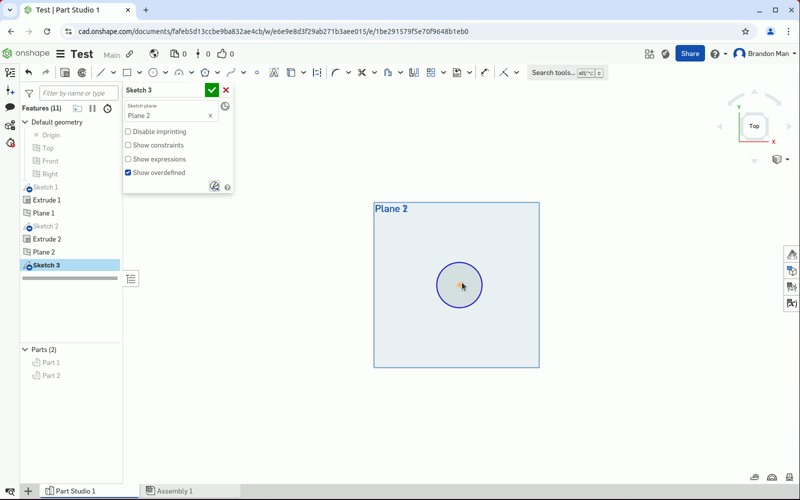
scroll(6)
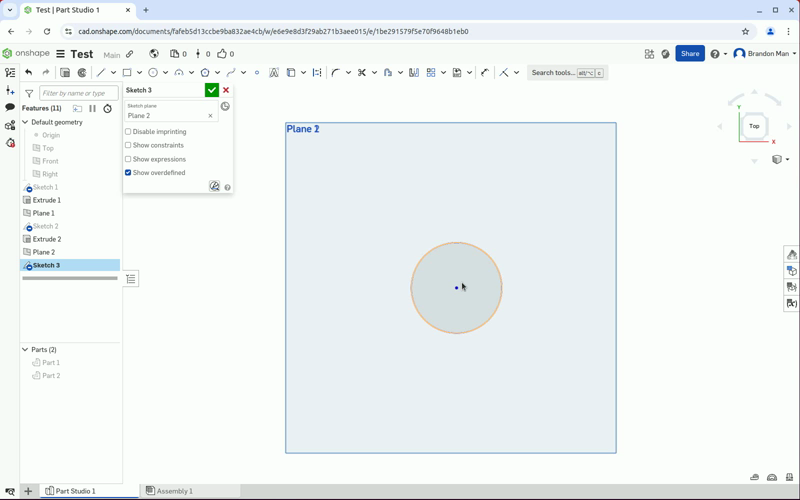
click(462, 282)
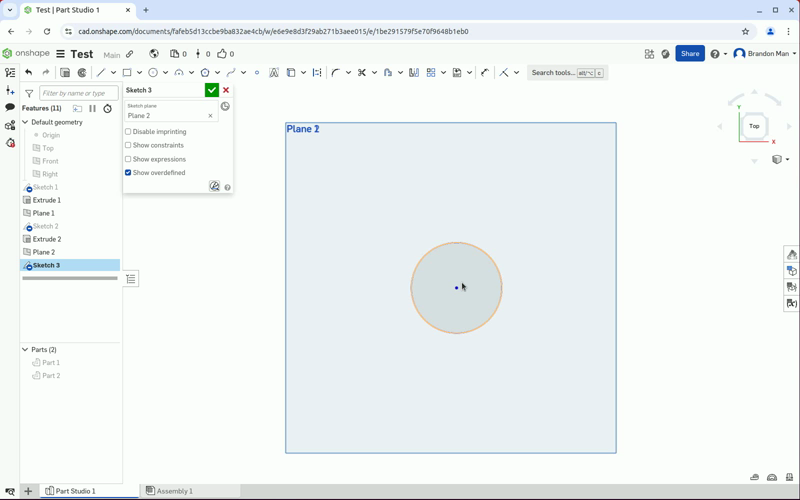
scroll(-6)
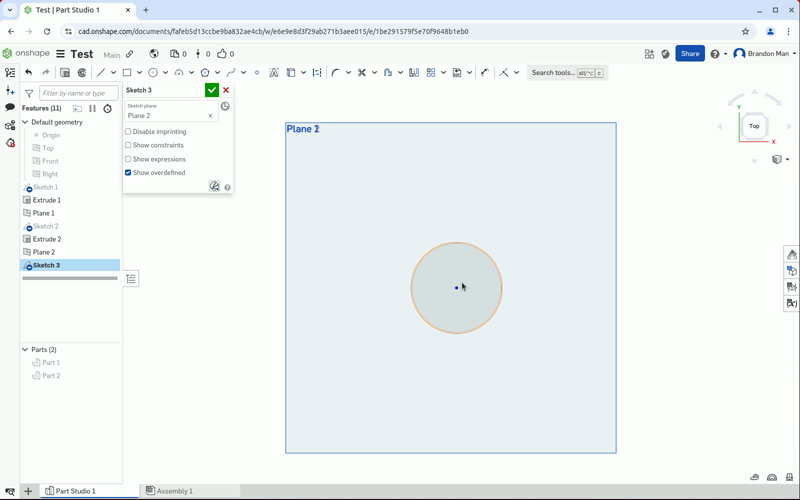
scroll(-6)
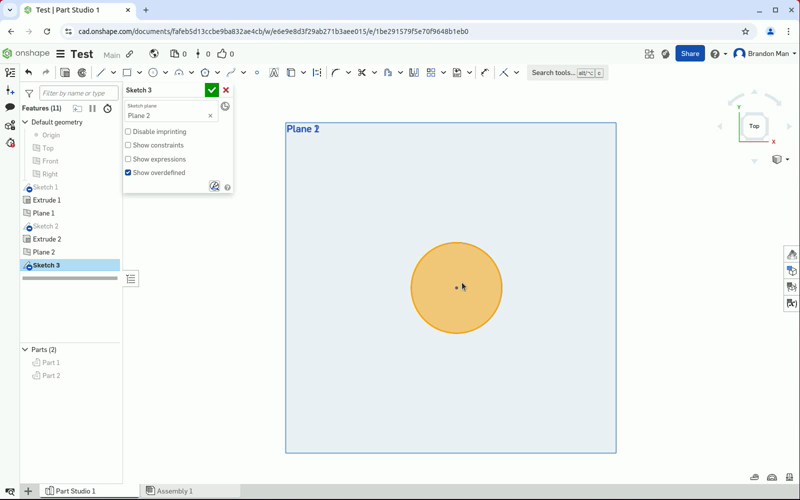
scroll(-6)
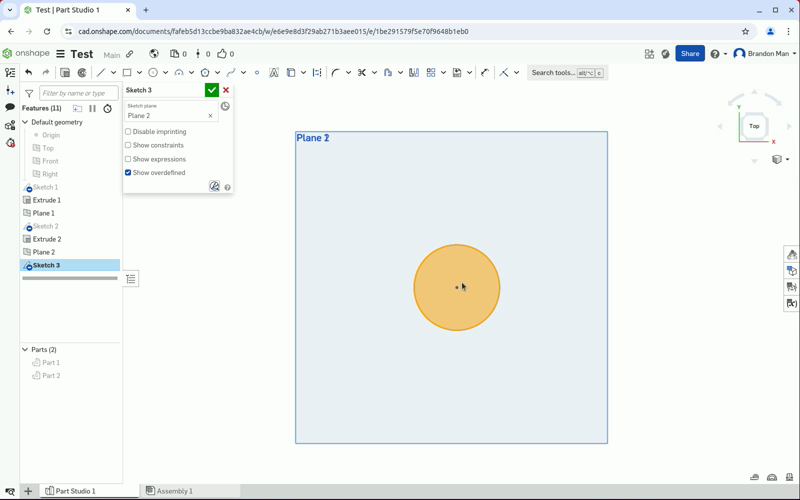
scroll(-6)
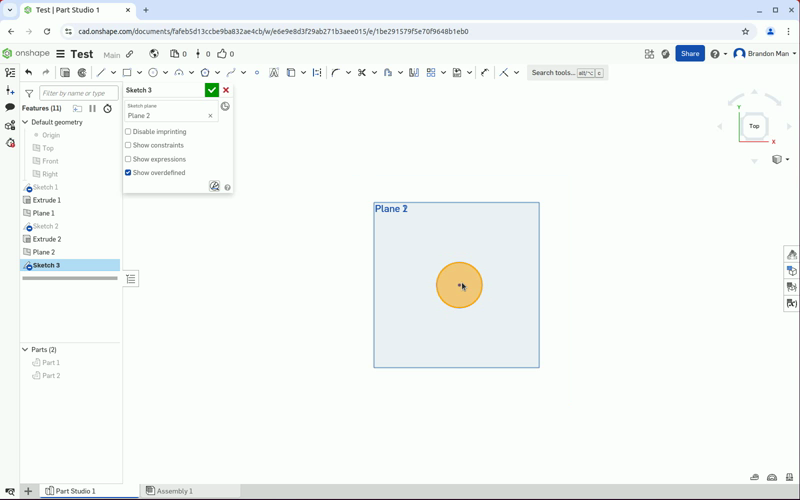
scroll(-6)
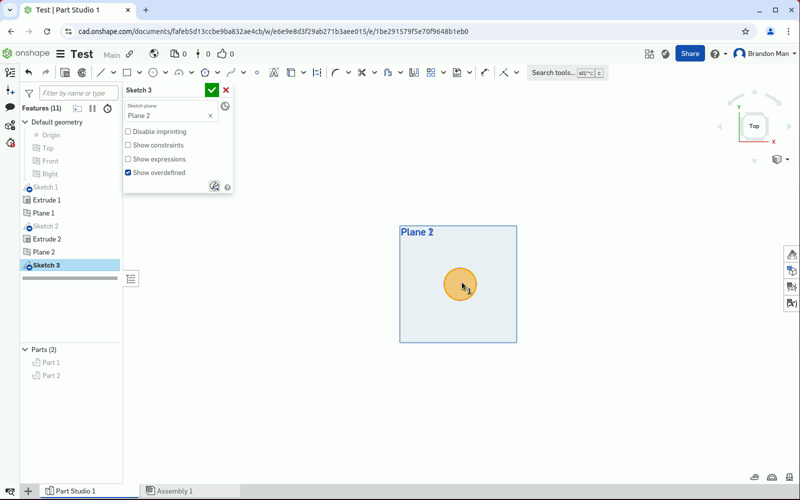
scroll(-6)
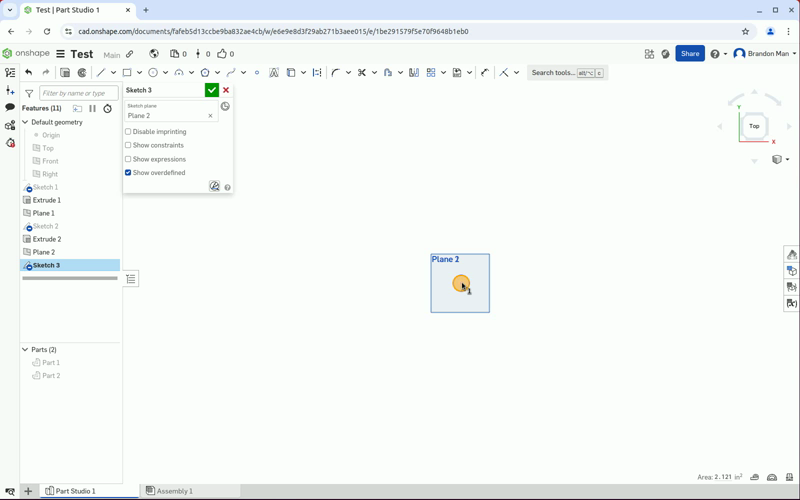
scroll(-6)
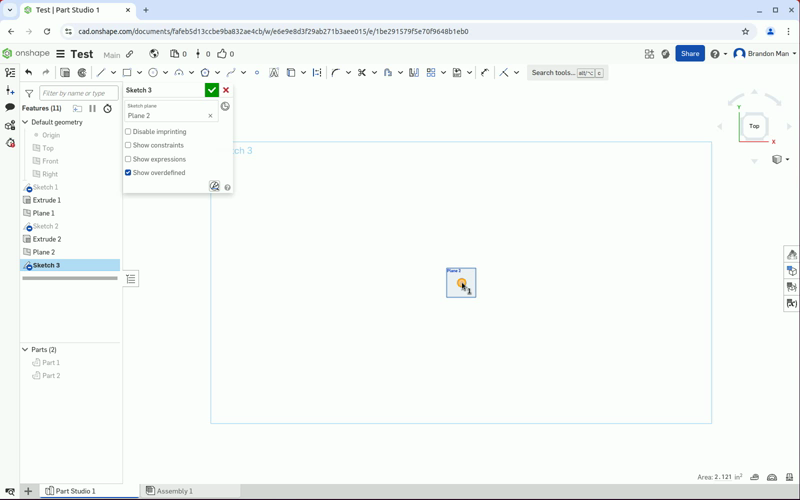
mouse_move(73, 352)
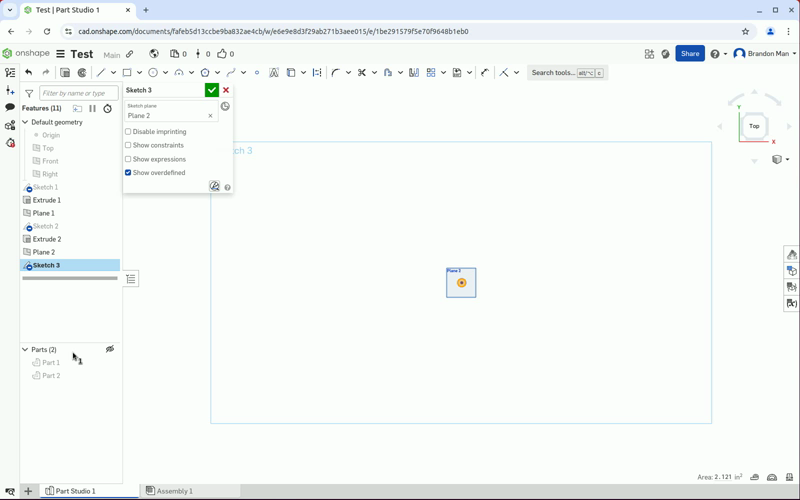
key(shift+y)
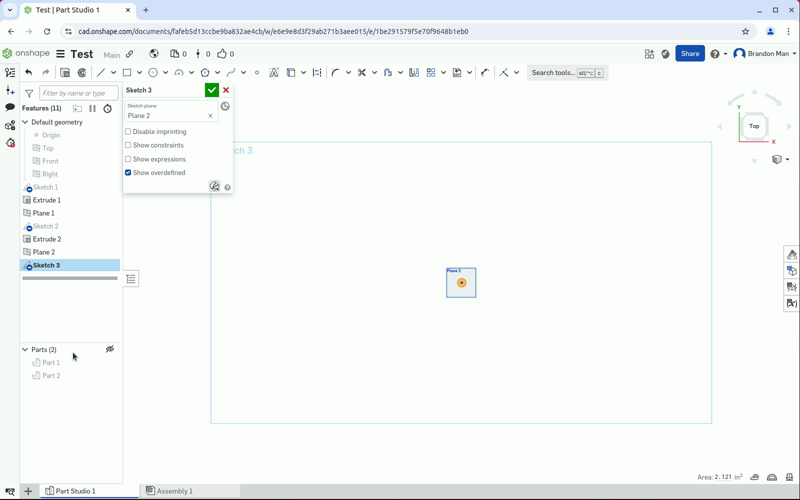
key(shift+e)
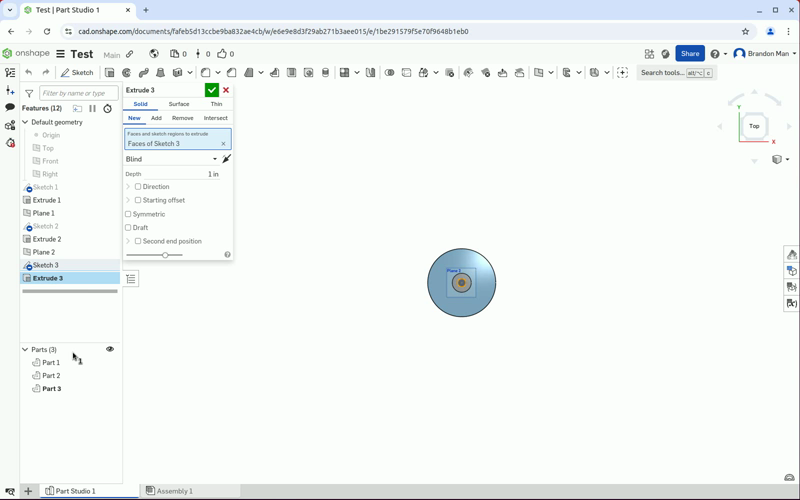
mouse_move(143, 106)
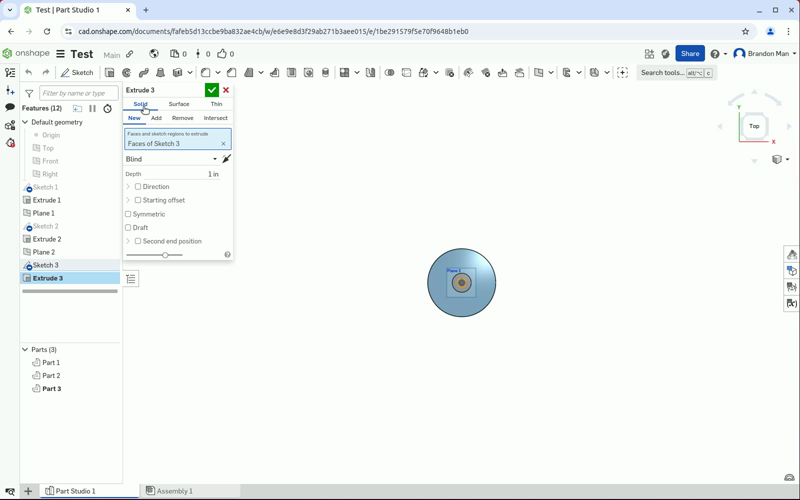
click(143, 106)
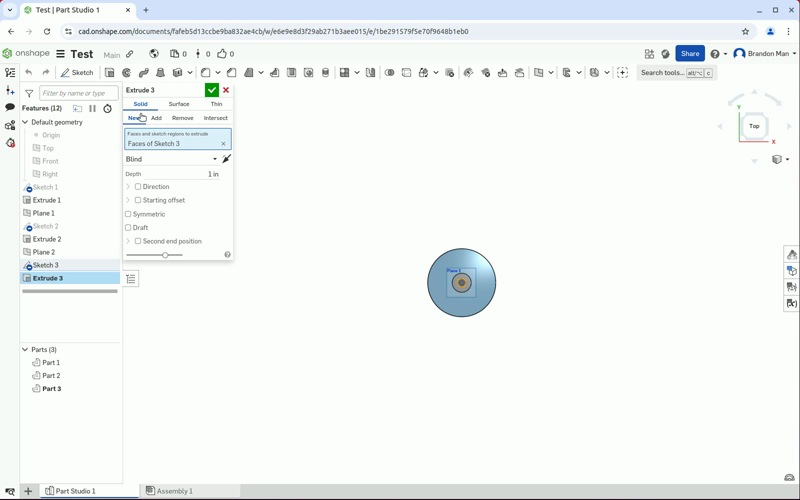
mouse_move(137, 120)
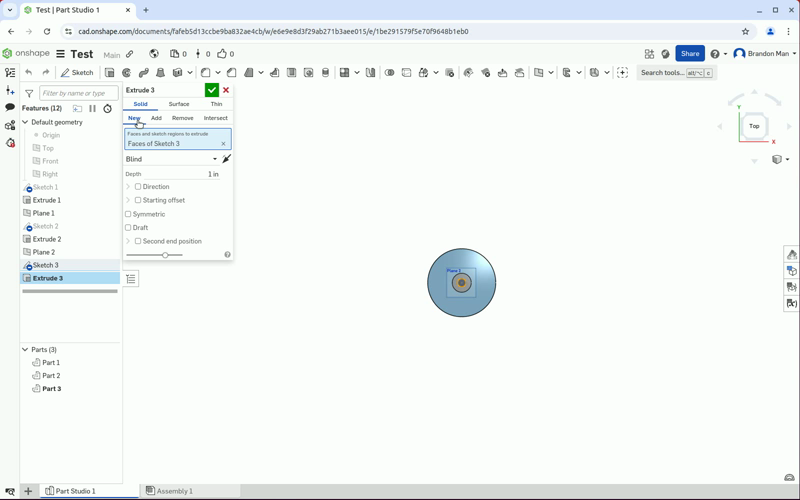
click(137, 120)
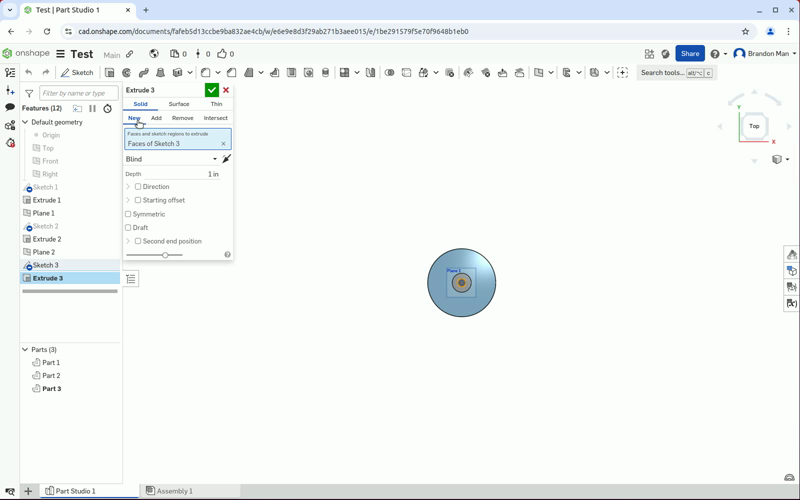
key(tab, 4)
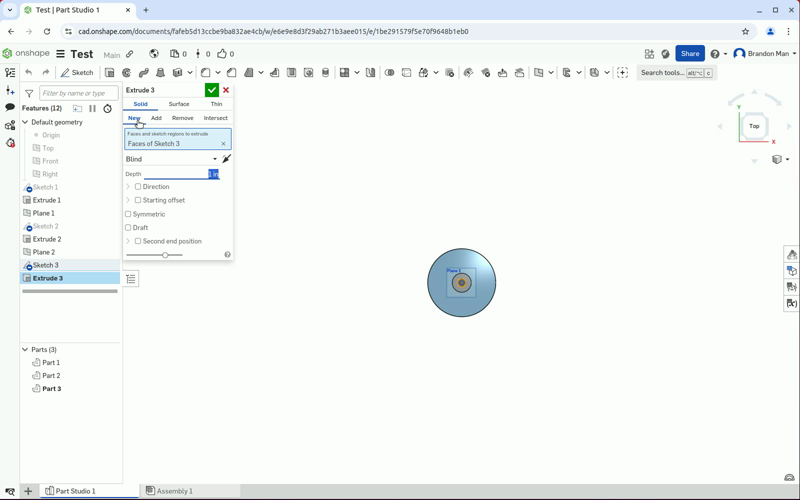
text(4.814)
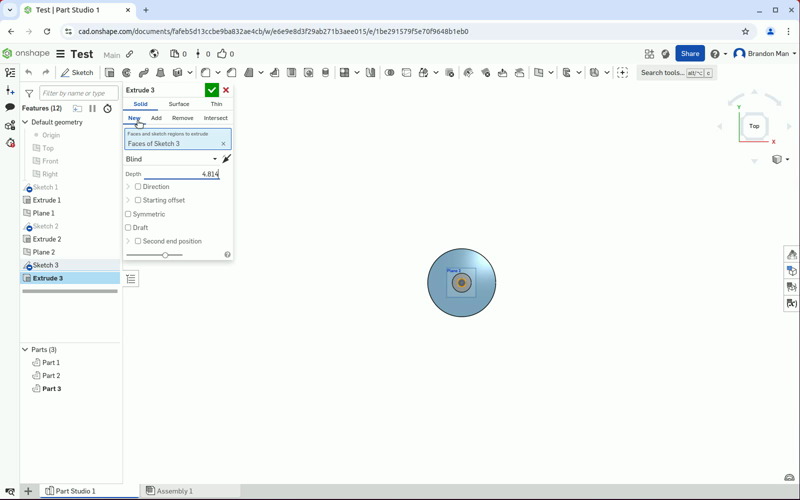
key(enter)
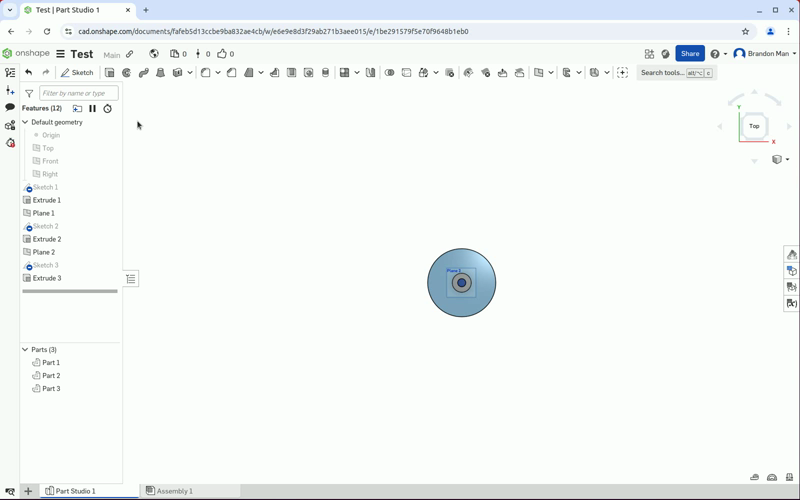
key(shift+h)
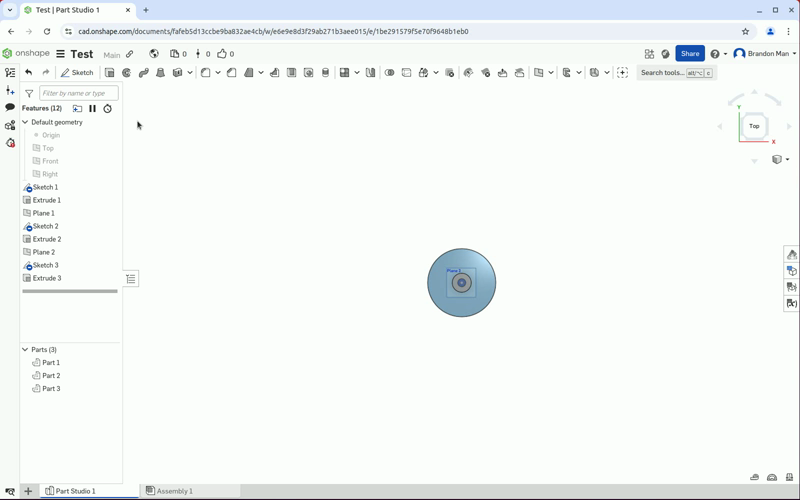
key(shift+h)
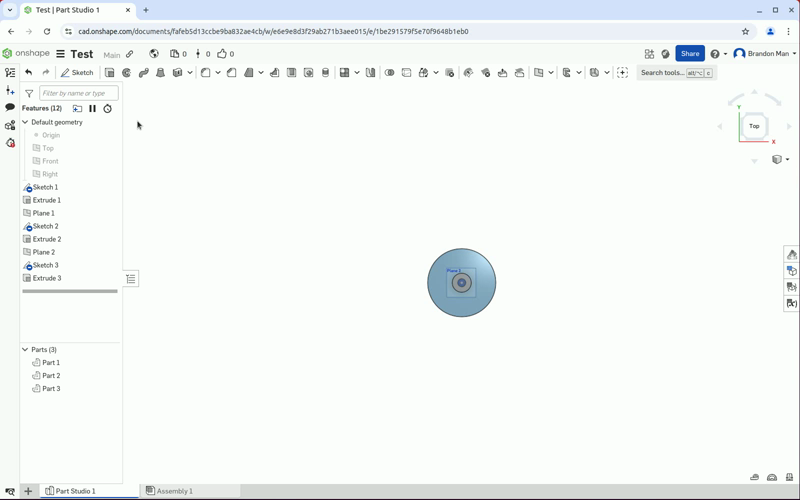
key(shift+7)
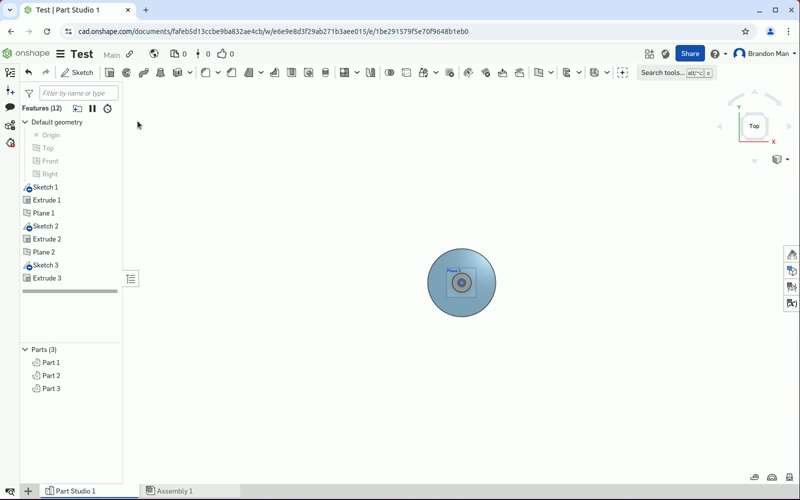
key(up, 3)
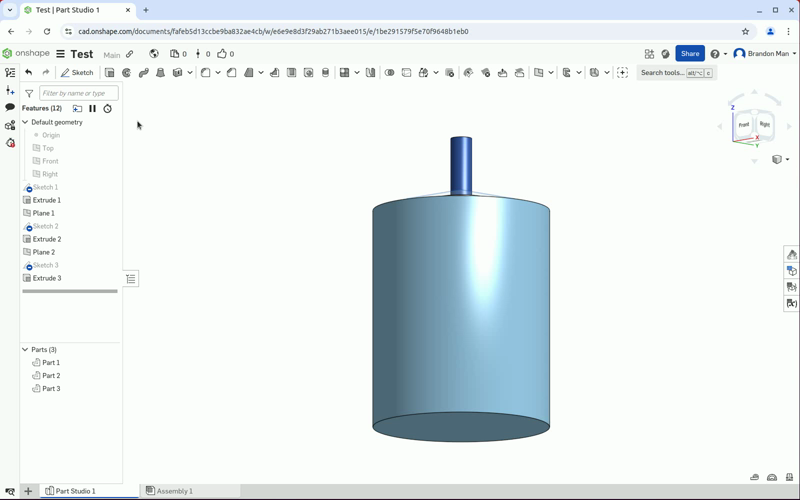
key(left, 3)
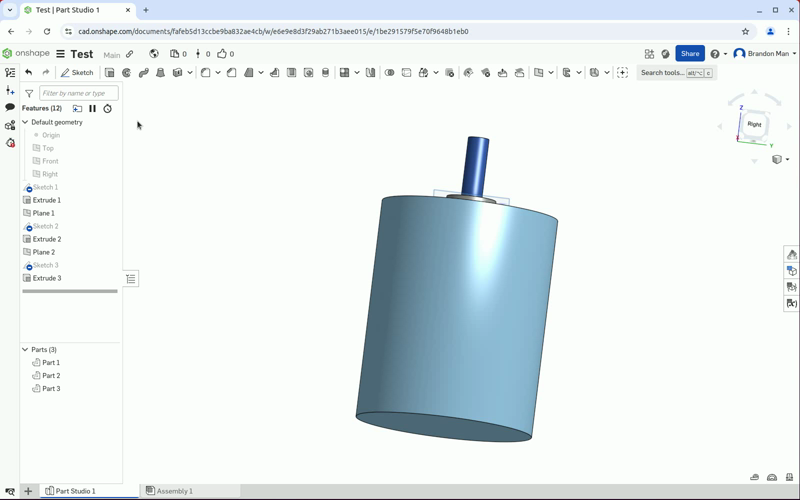
key(right, 3)
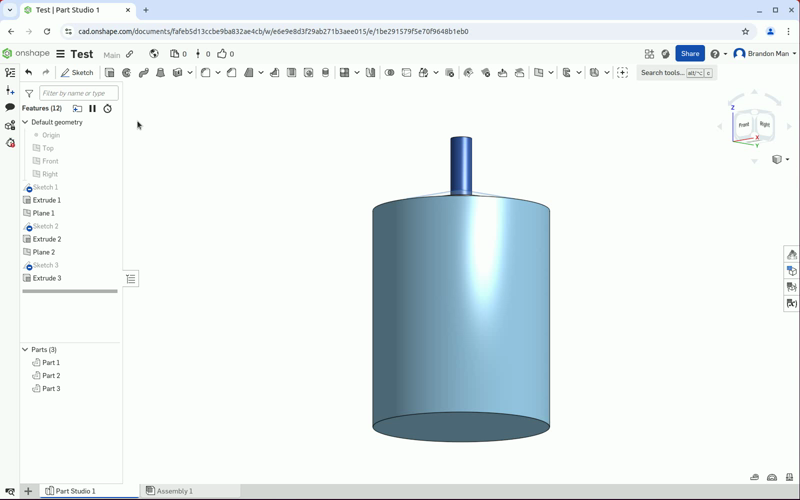
key(down, 3)
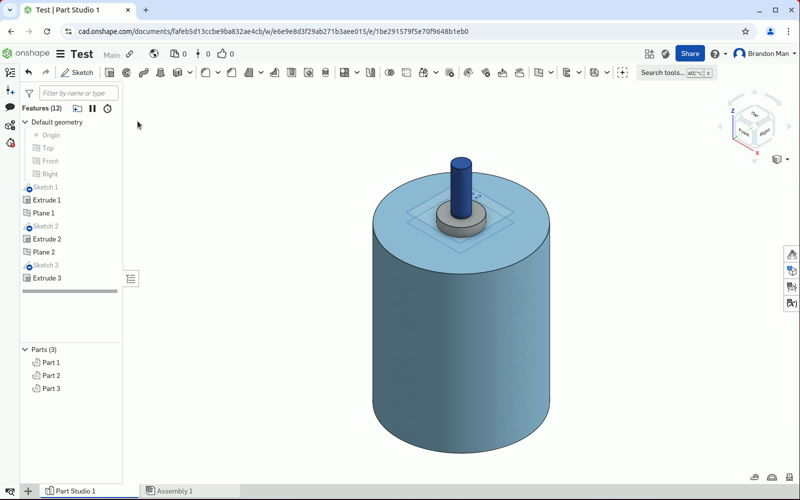
mouse_move(73, 189)
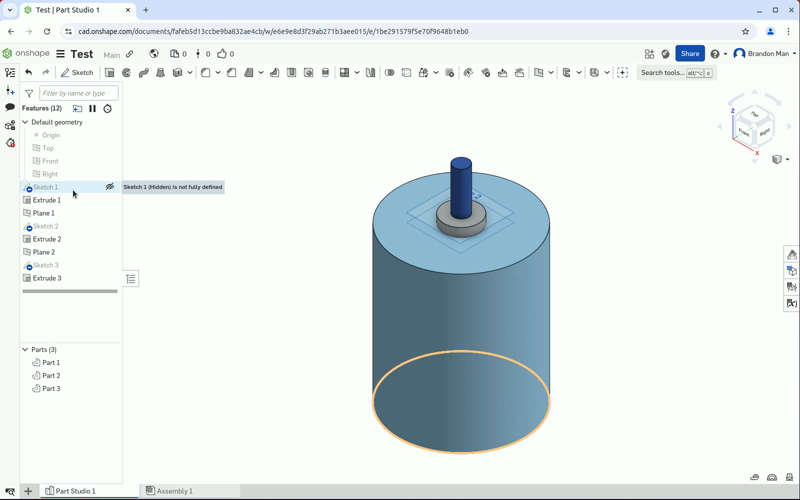
click(73, 189)